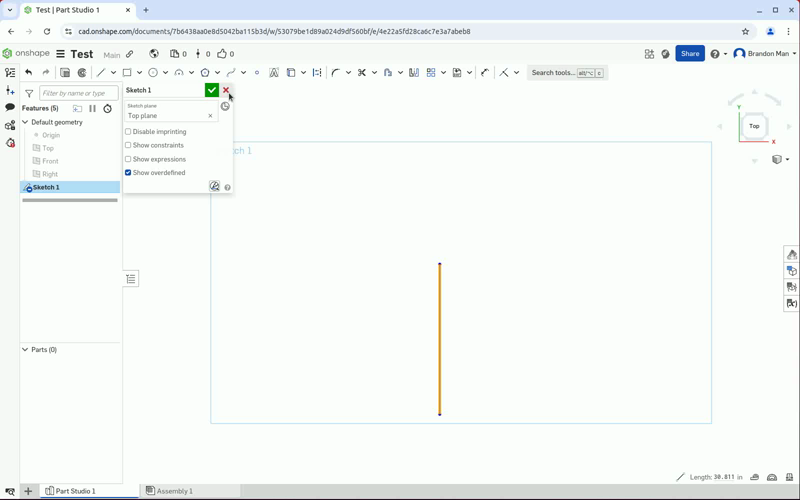
key(shift+h)
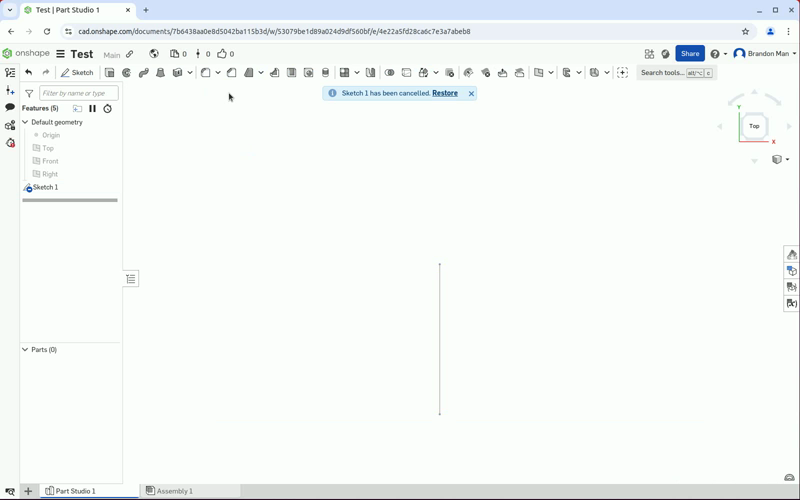
key(shift+s)
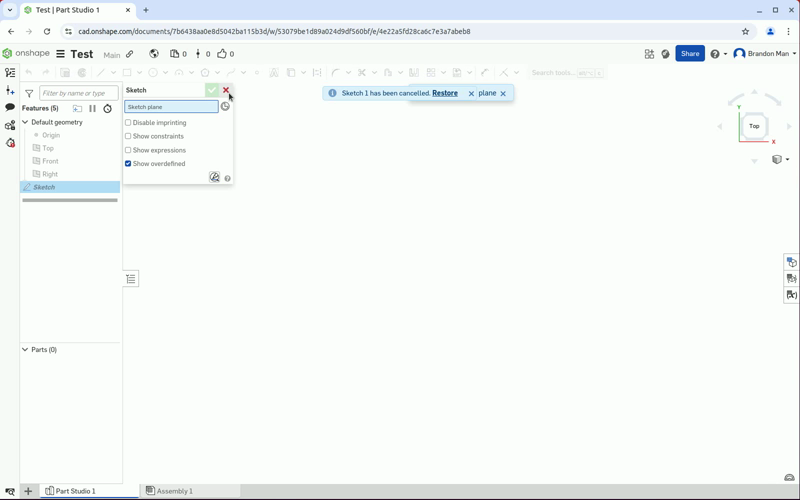
mouse_move(73, 150)
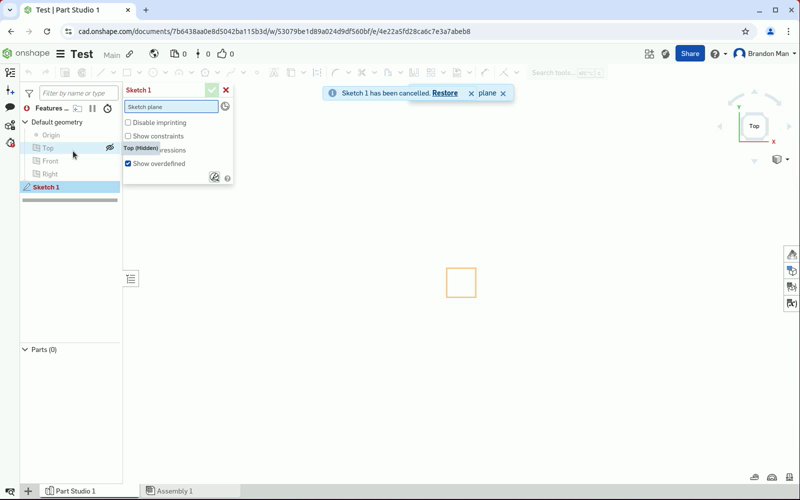
click(73, 150)
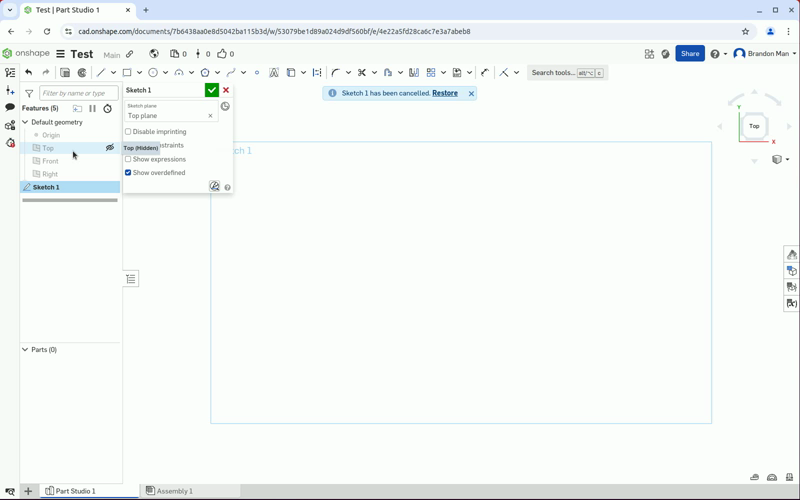
mouse_move(73, 352)
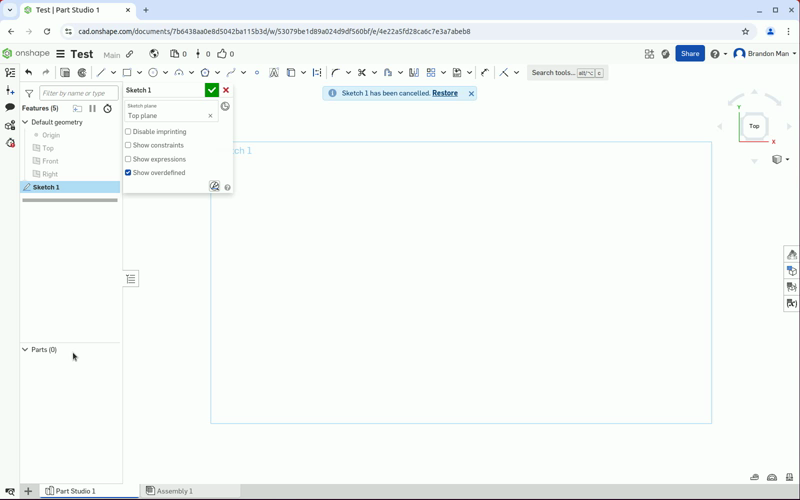
key(y)
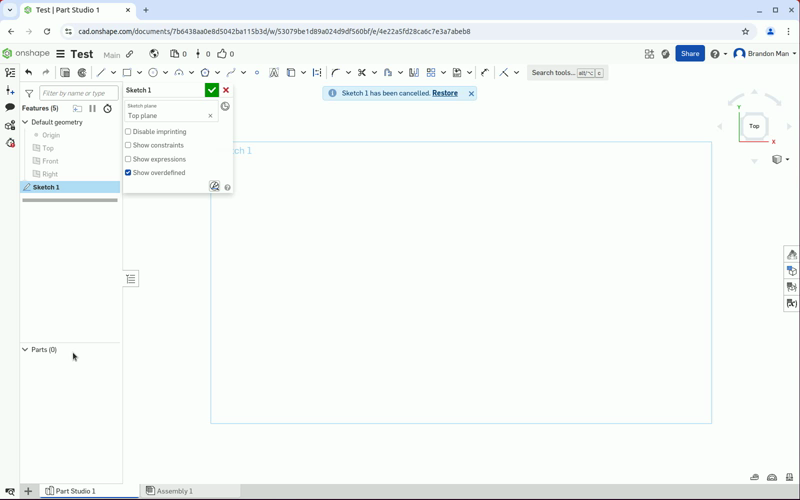
key(a)
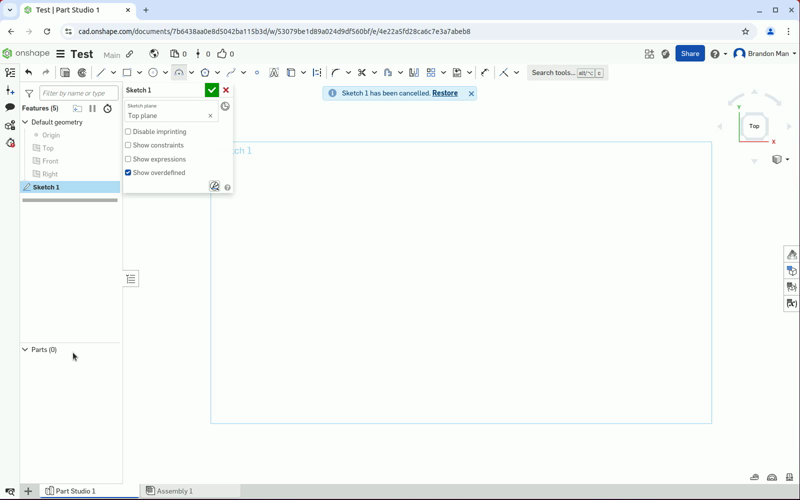
key_down(shift)
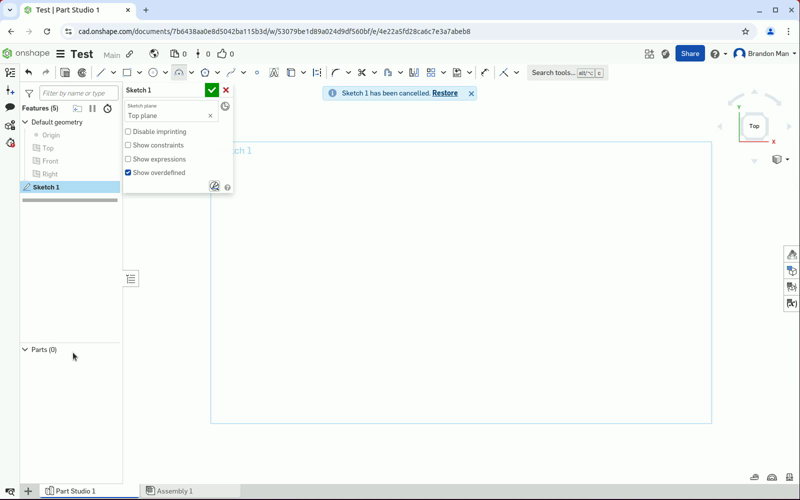
mouse_move(418, 258)
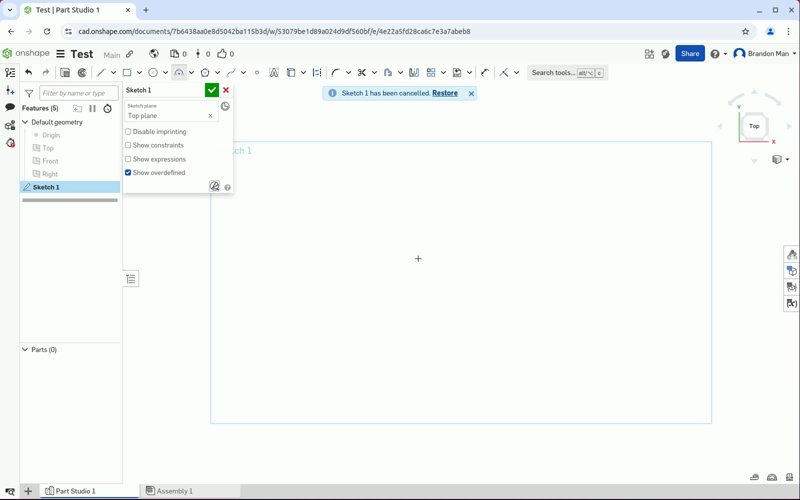
click(418, 258)
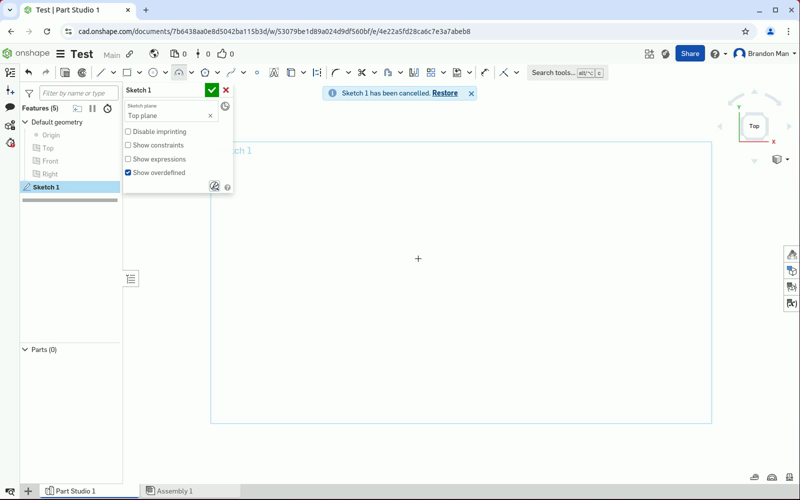
key_up(shift)
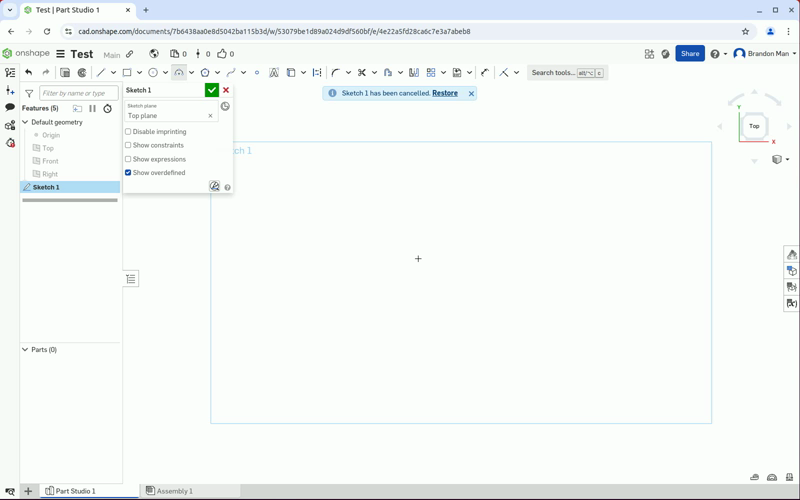
key_down(shift)
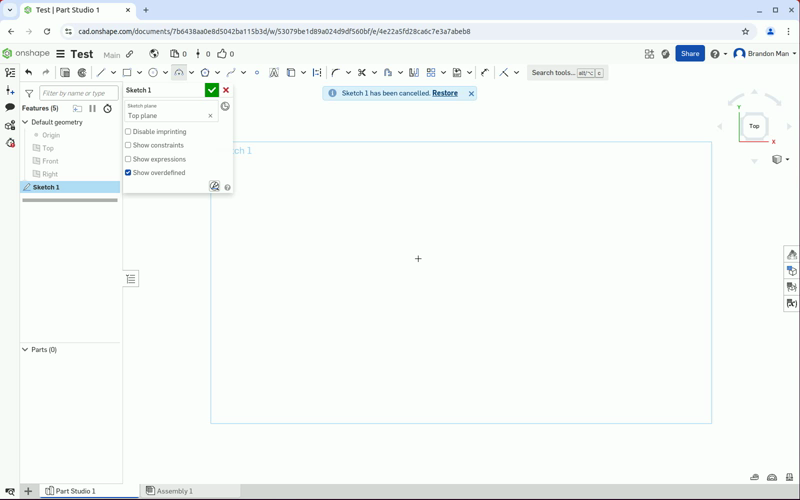
mouse_move(502, 258)
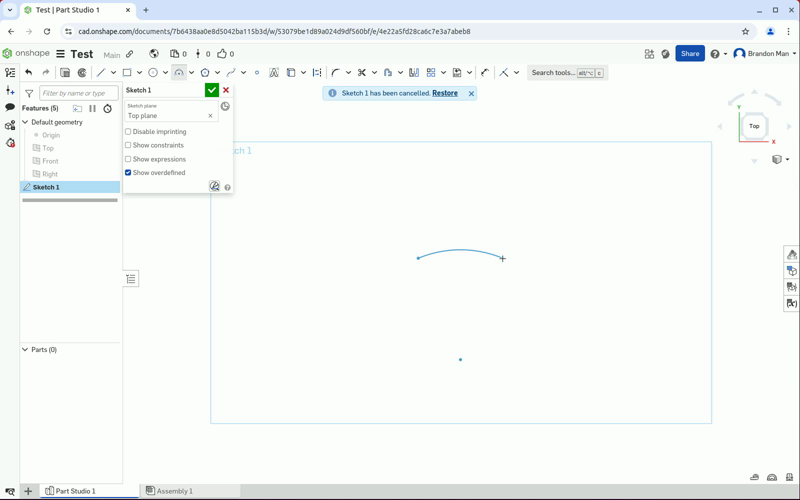
click(502, 258)
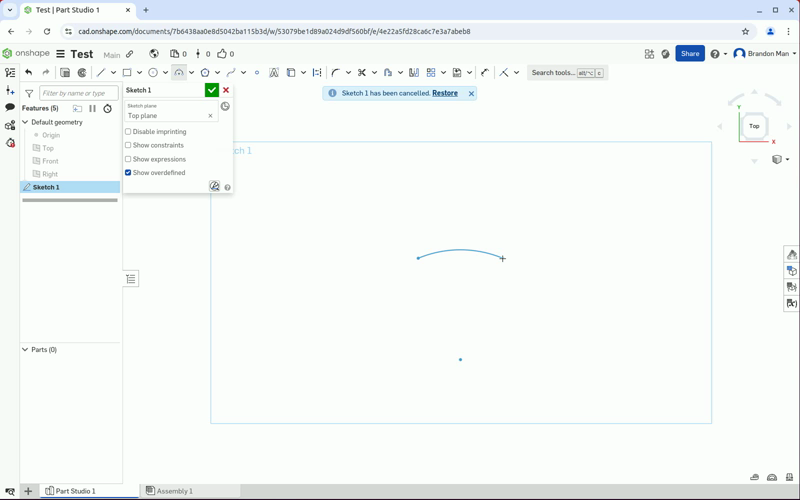
mouse_move(460, 331)
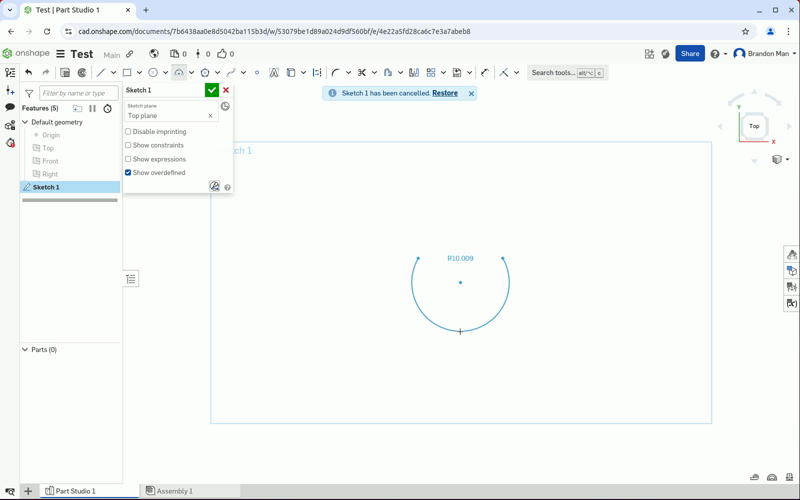
click(460, 331)
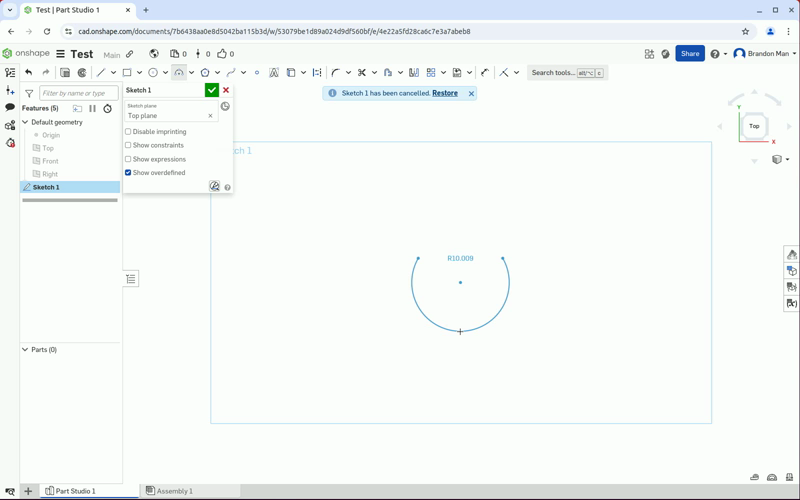
key_up(shift)
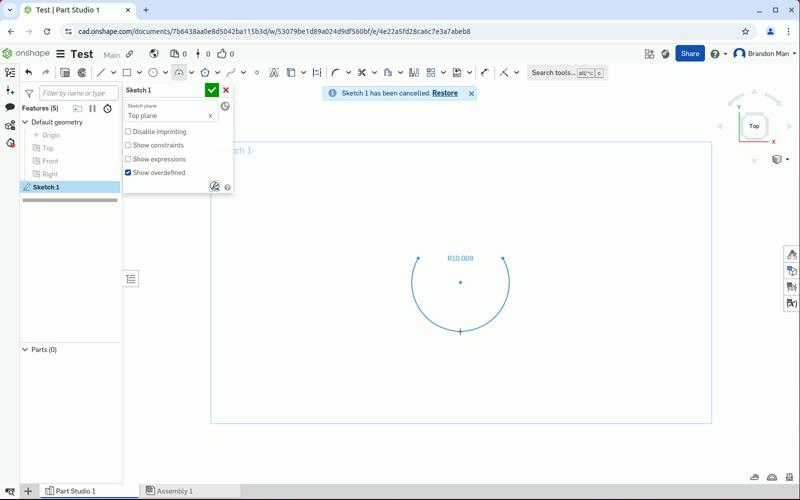
key(esc)
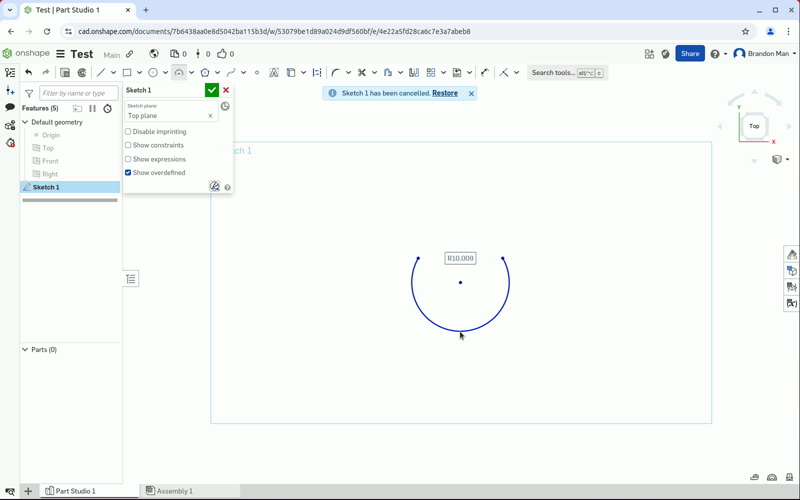
key(l)
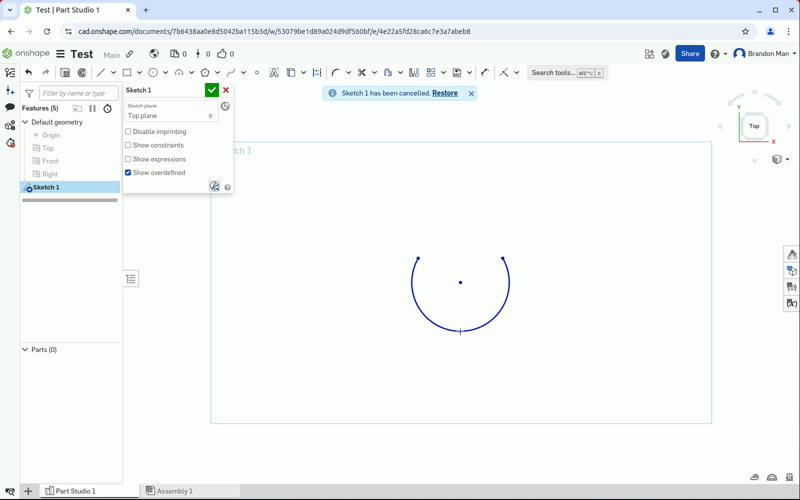
mouse_move(502, 258)
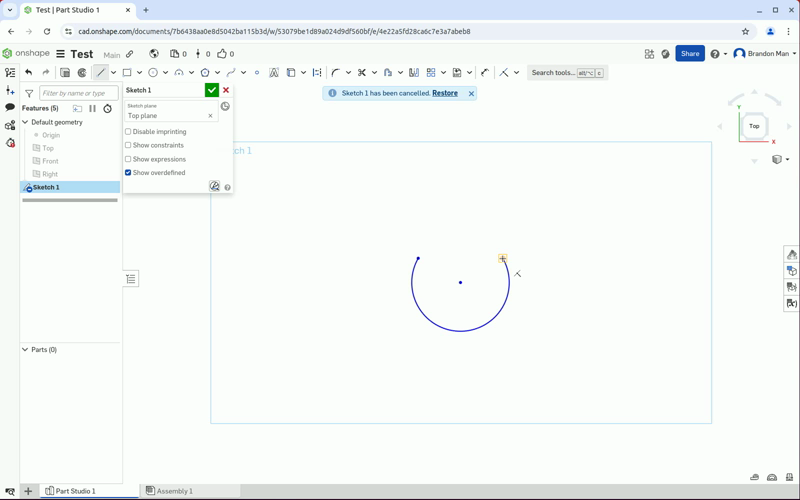
click(502, 258)
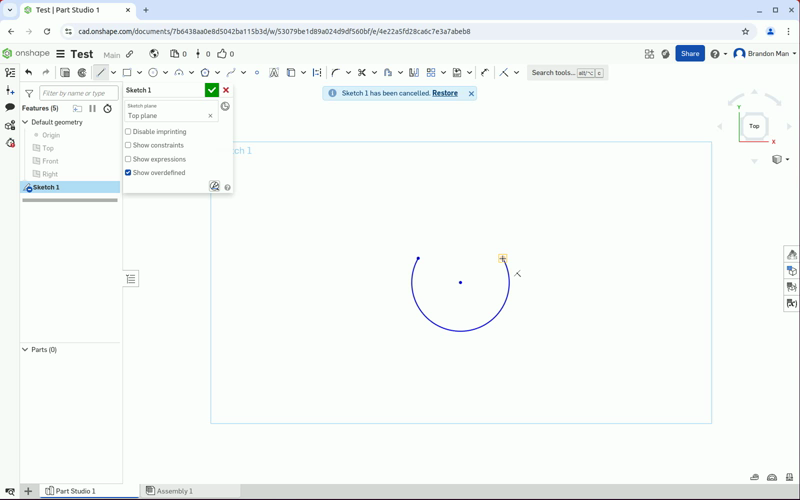
key_down(shift)
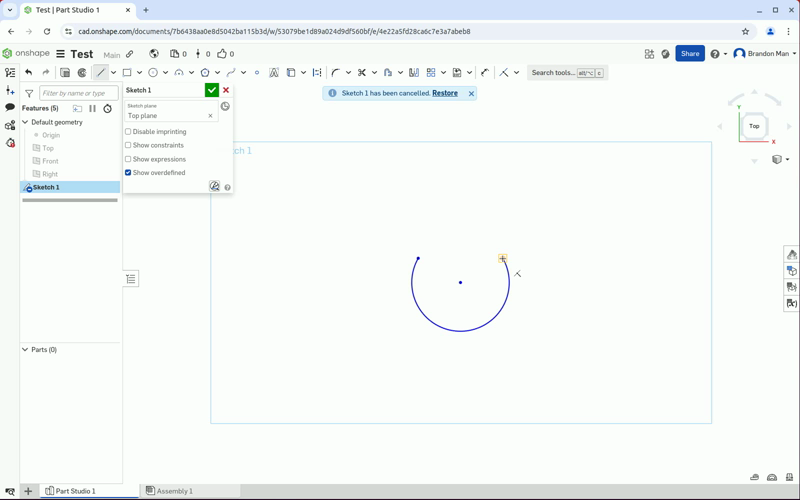
mouse_move(532, 258)
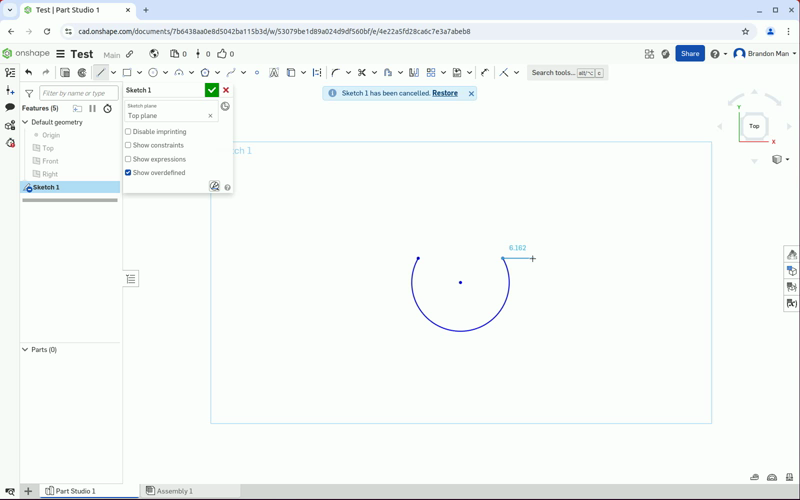
mouse_move(495, 262)
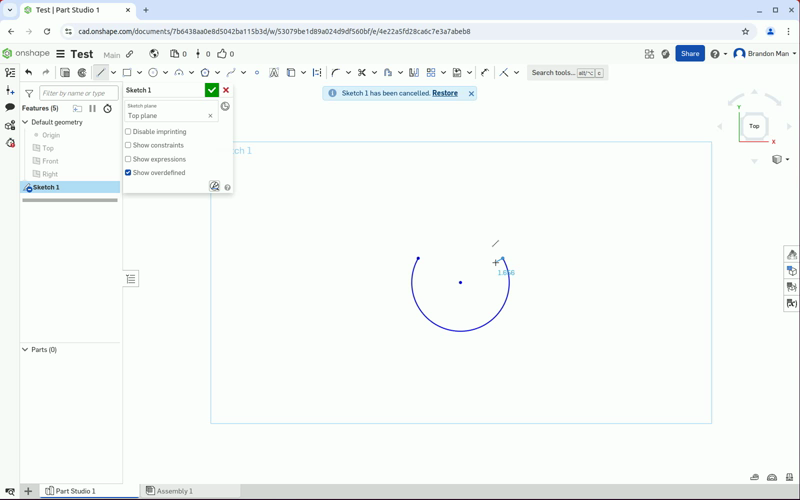
click(495, 262)
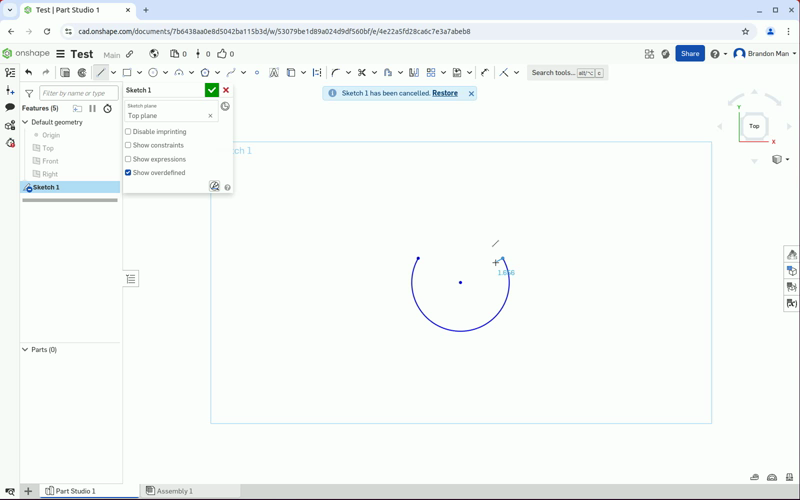
key_up(shift)
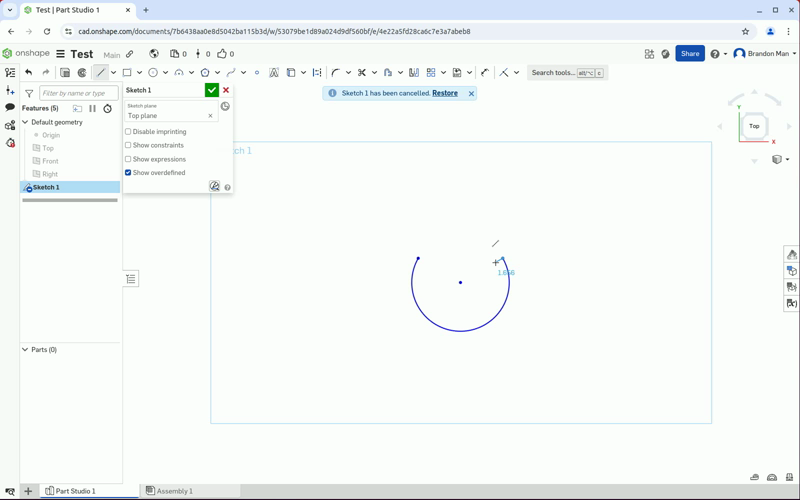
key(esc)
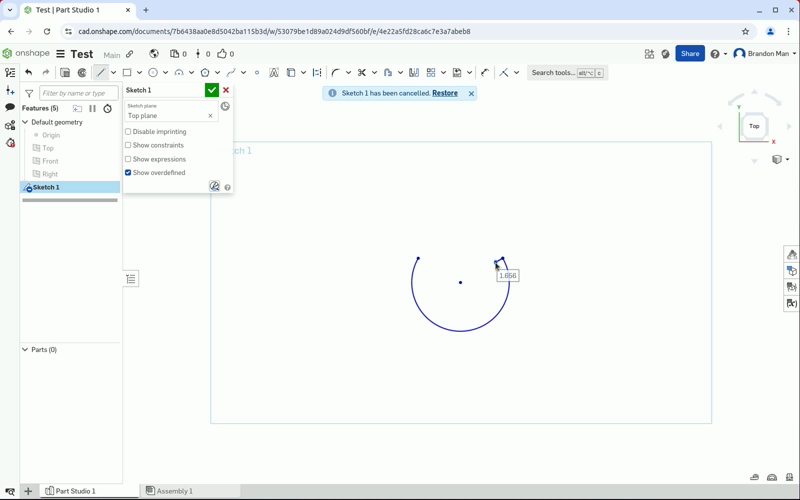
key(a)
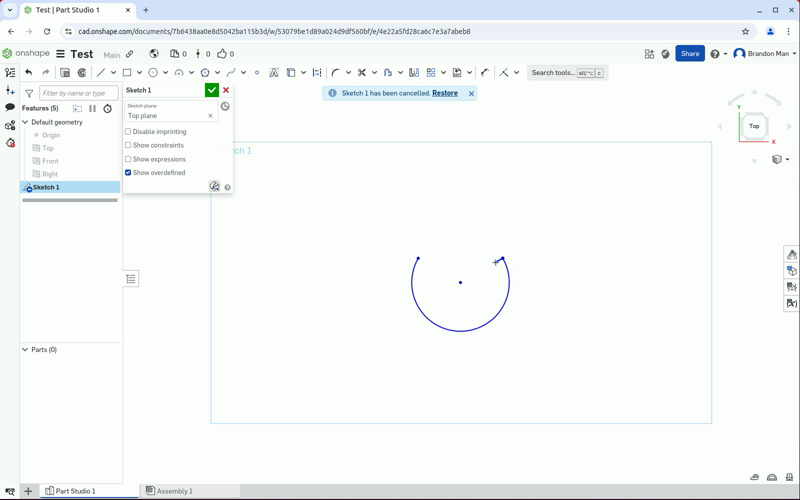
mouse_move(495, 262)
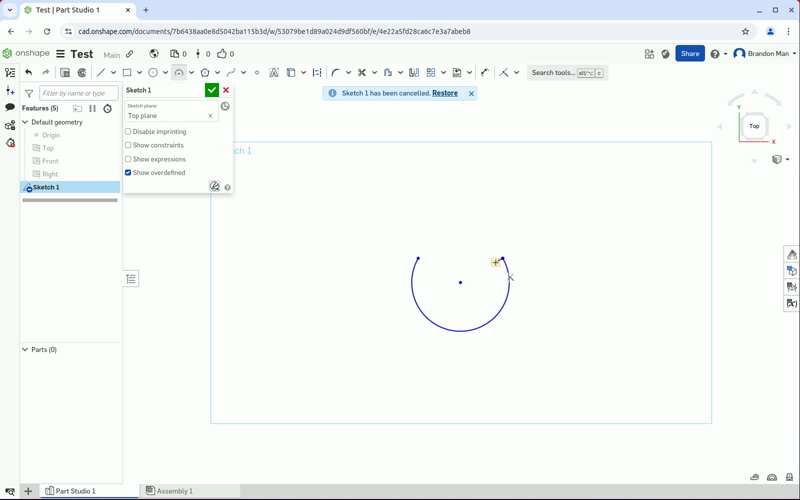
click(495, 262)
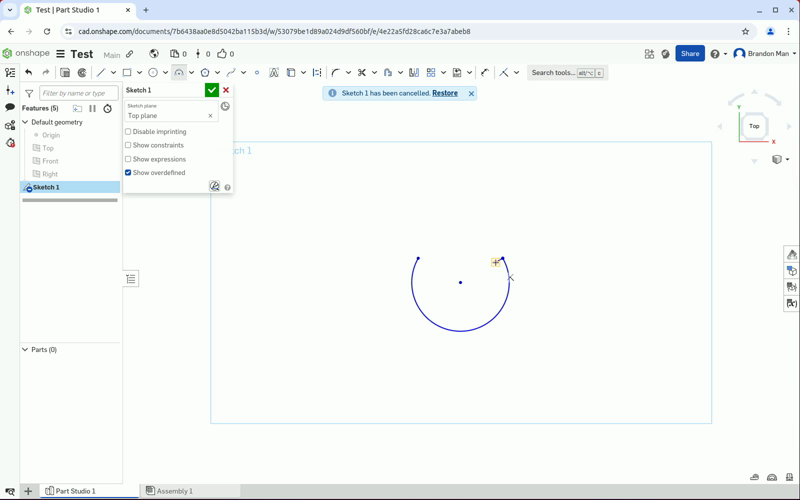
key_down(shift)
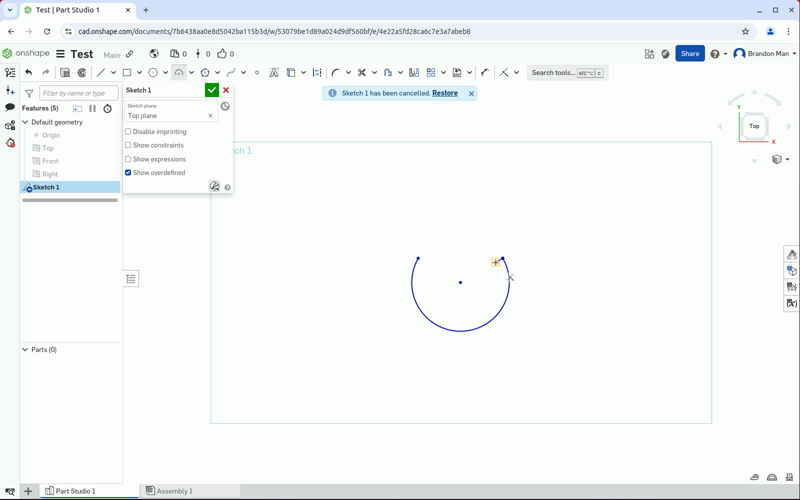
mouse_move(425, 262)
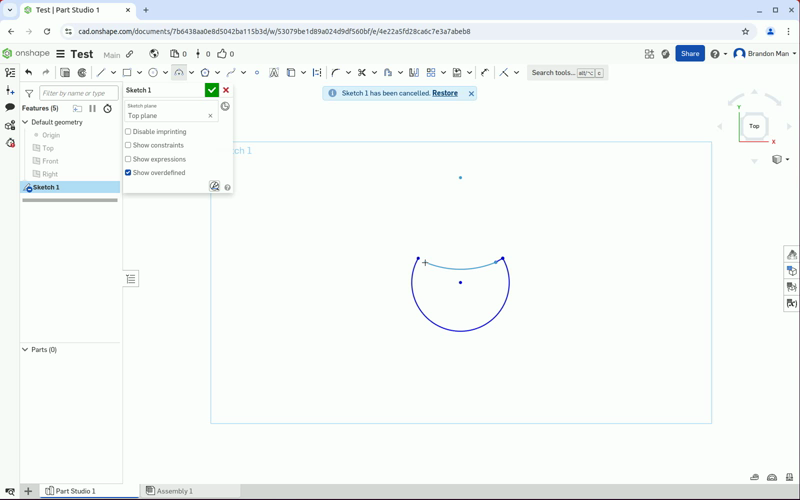
click(425, 262)
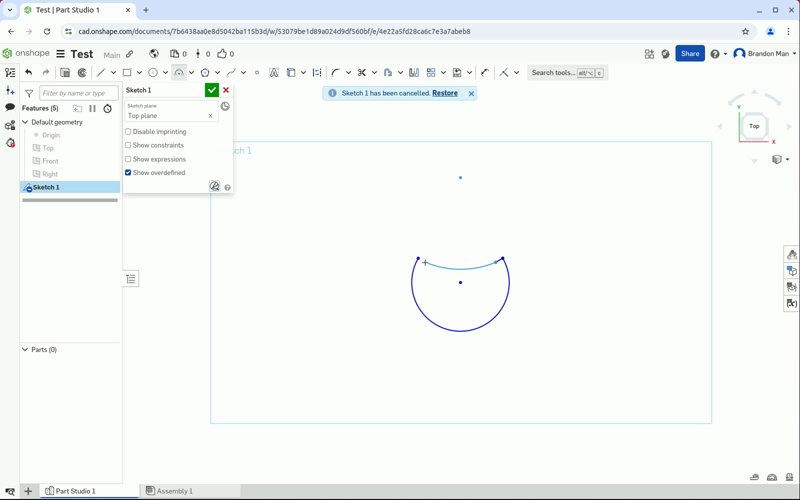
mouse_move(460, 323)
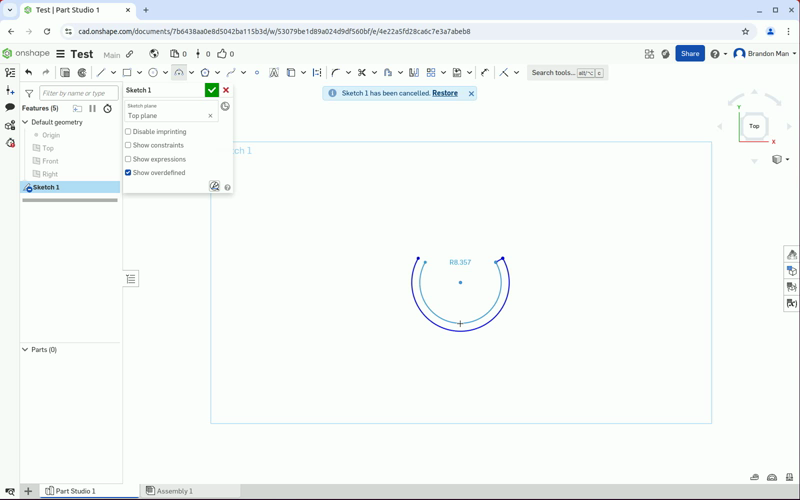
click(460, 323)
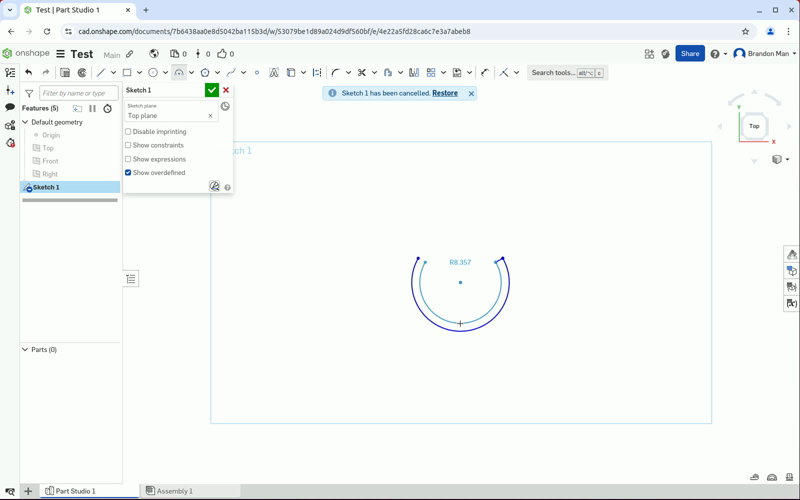
key_up(shift)
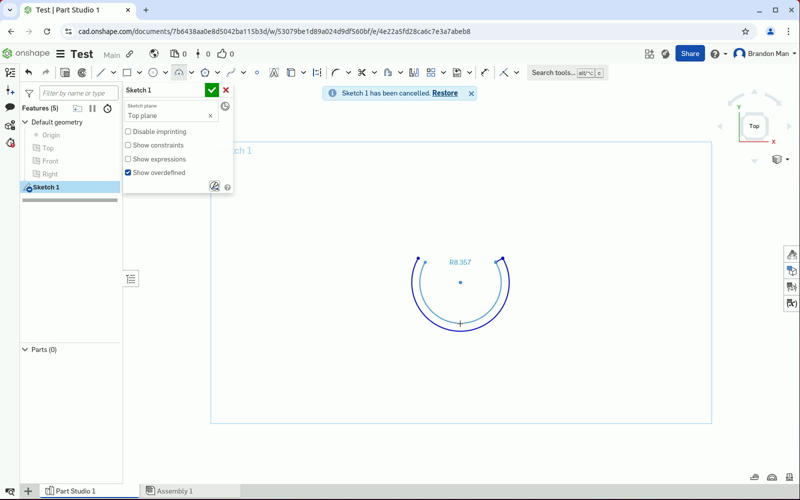
key(esc)
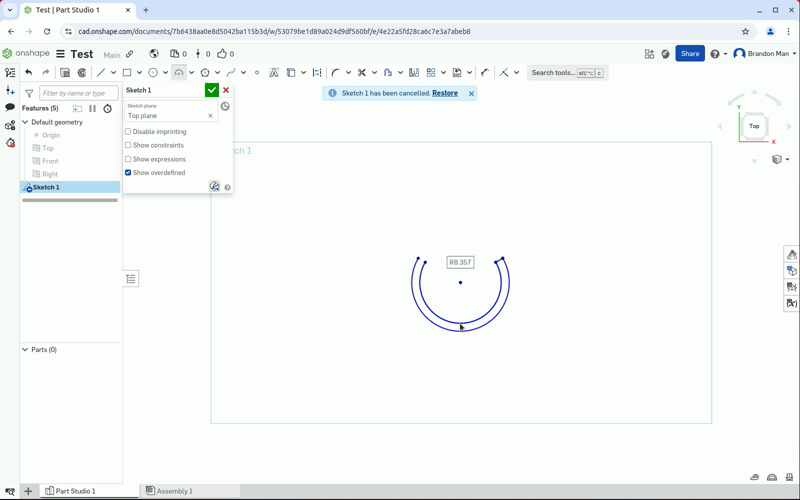
key(l)
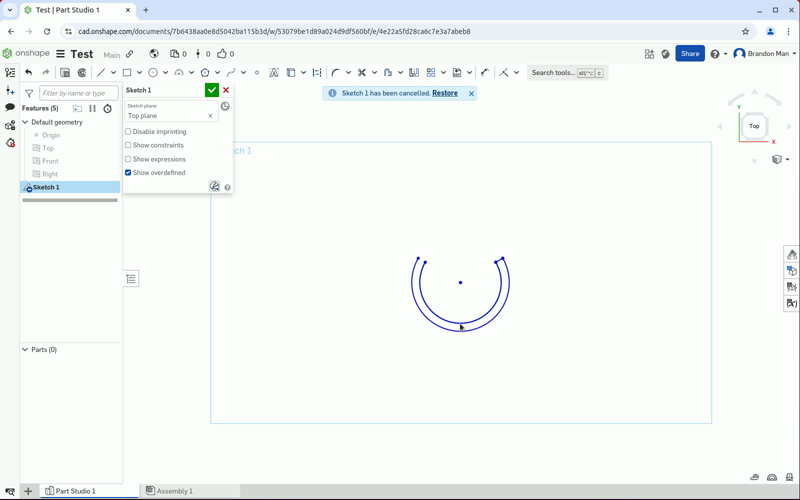
mouse_move(425, 262)
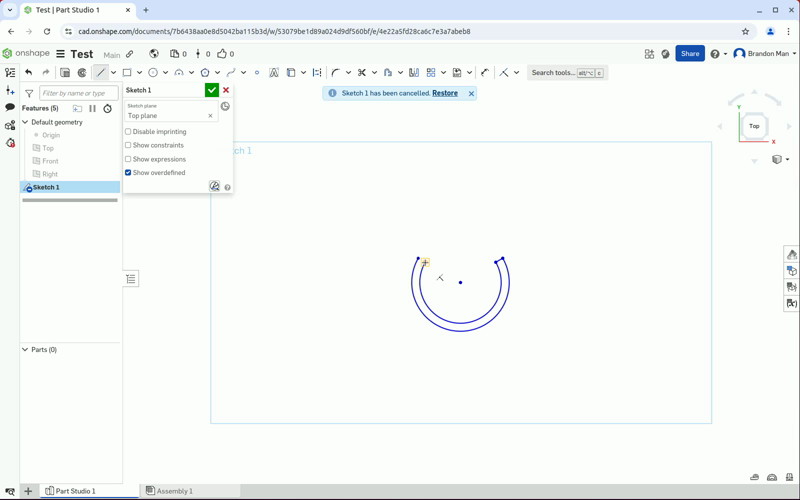
click(425, 262)
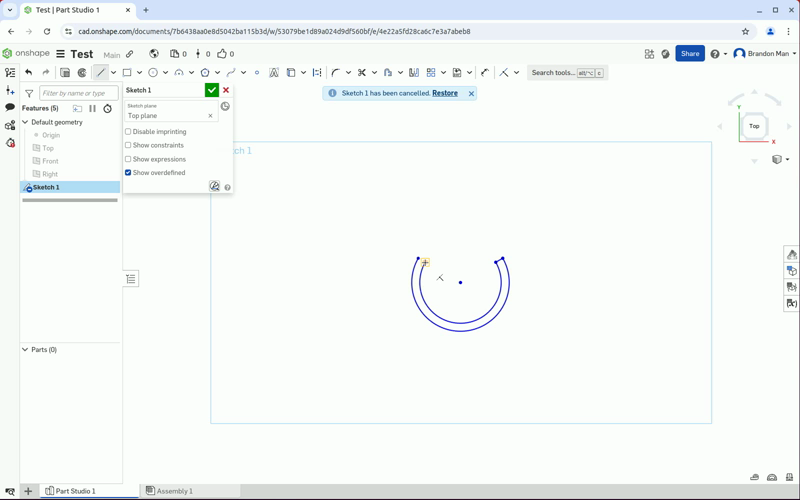
mouse_move(455, 262)
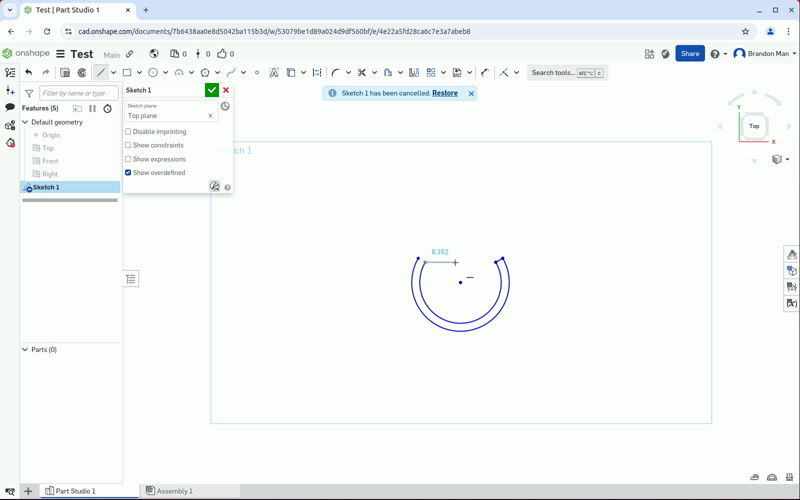
key_down(shift)
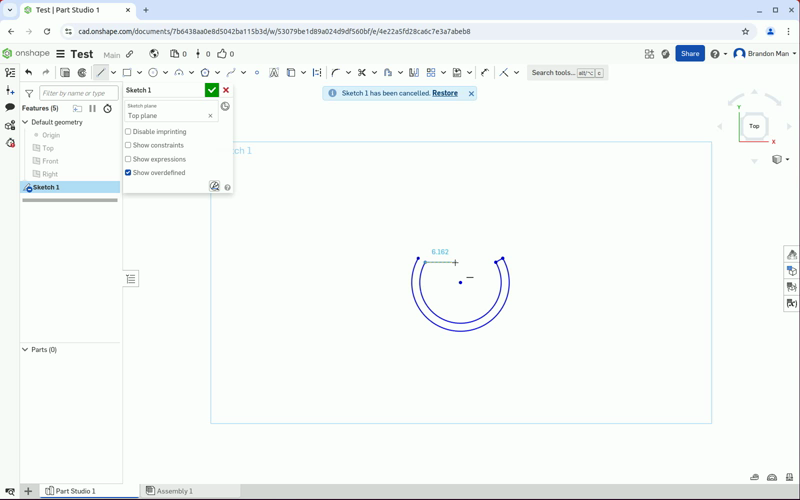
mouse_move(418, 258)
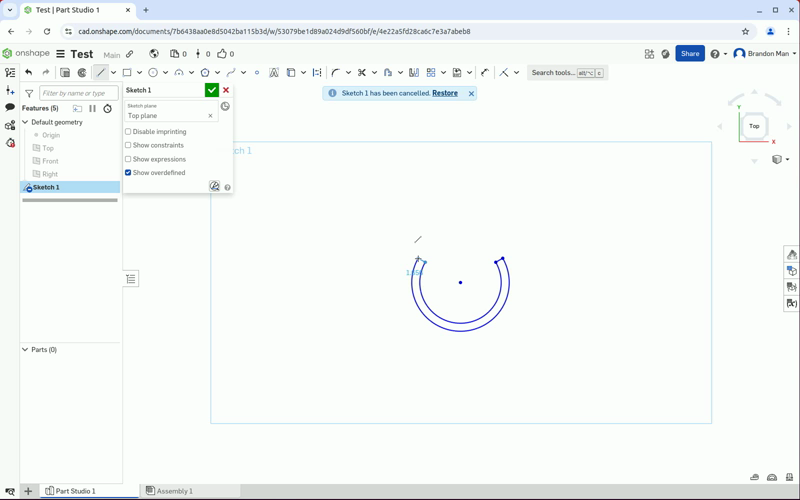
key_up(shift)
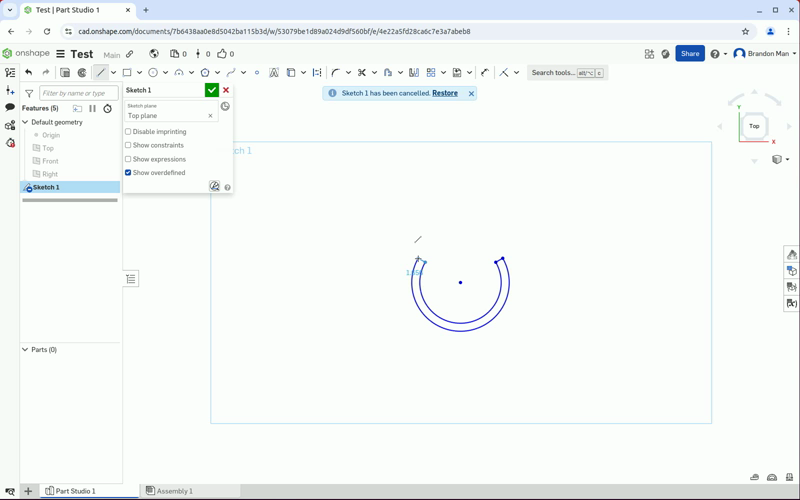
click(418, 258)
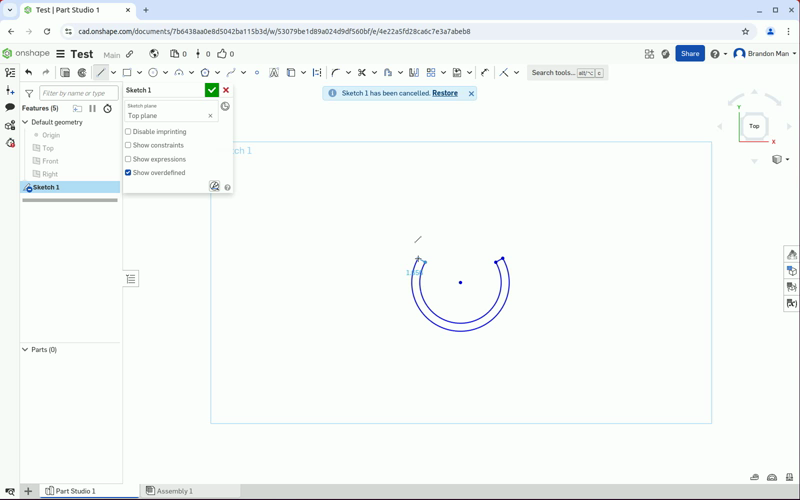
key(esc)
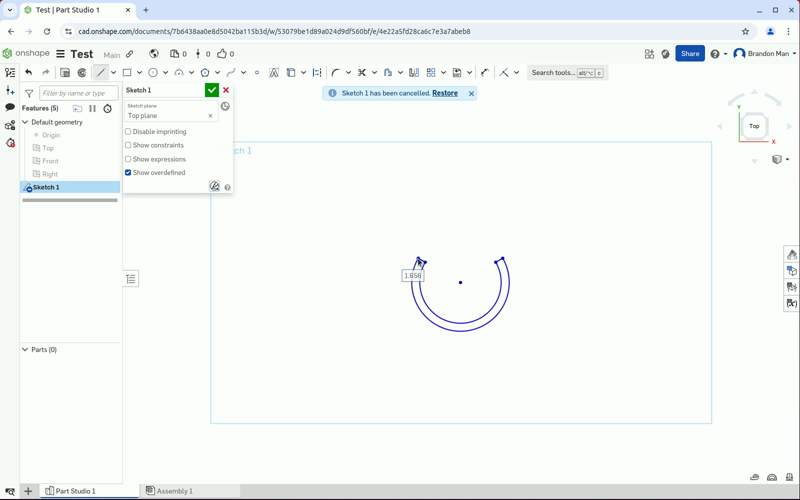
mouse_move(501, 293)
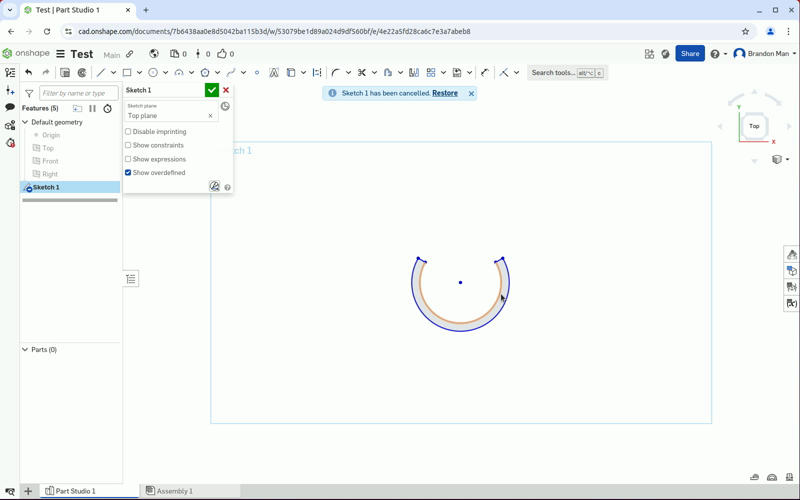
scroll(6)
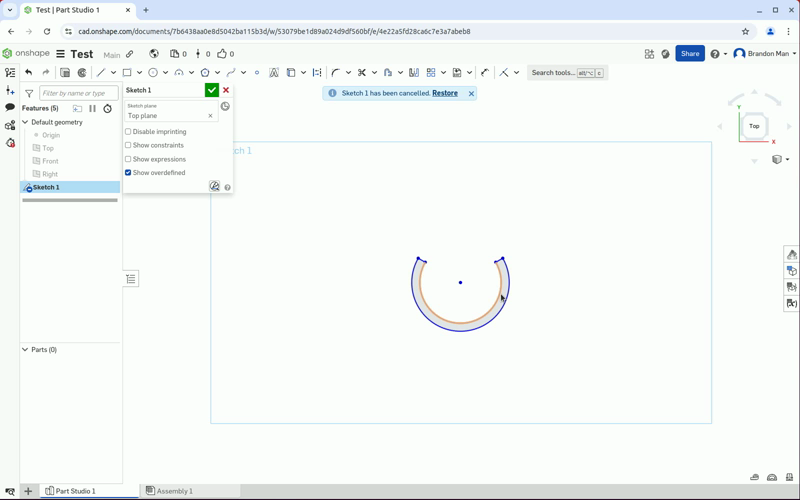
scroll(6)
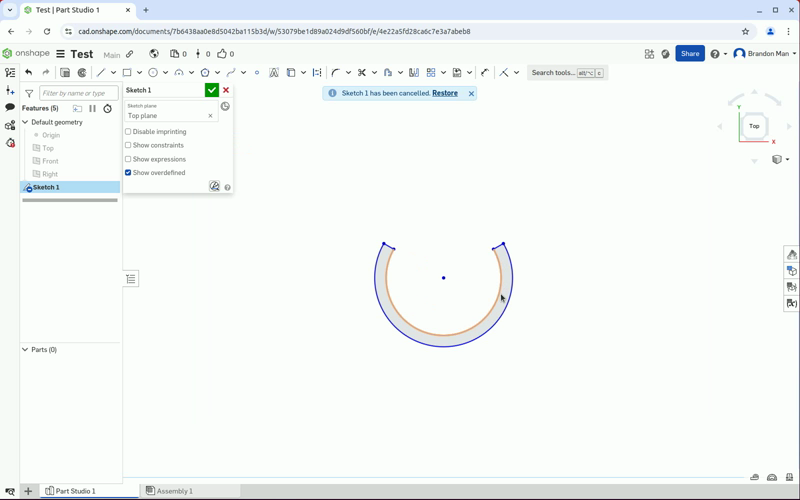
scroll(6)
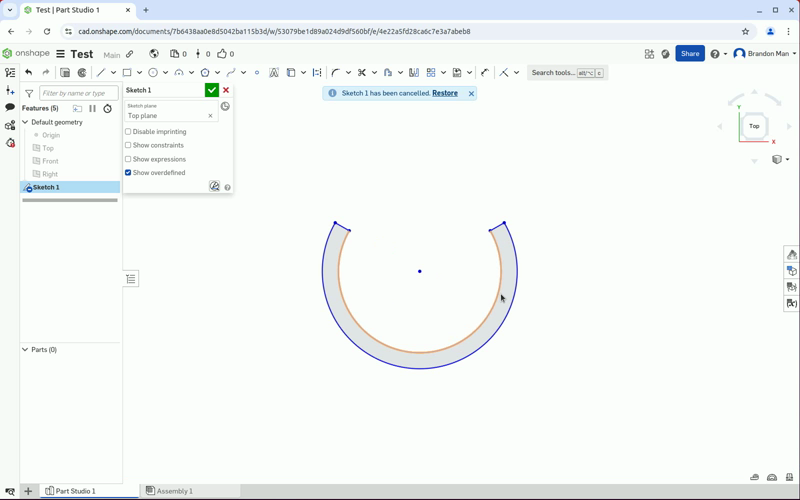
scroll(6)
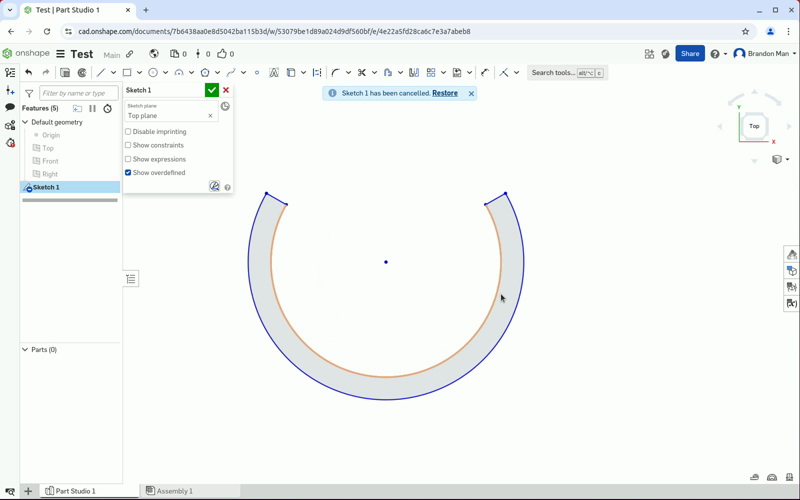
scroll(6)
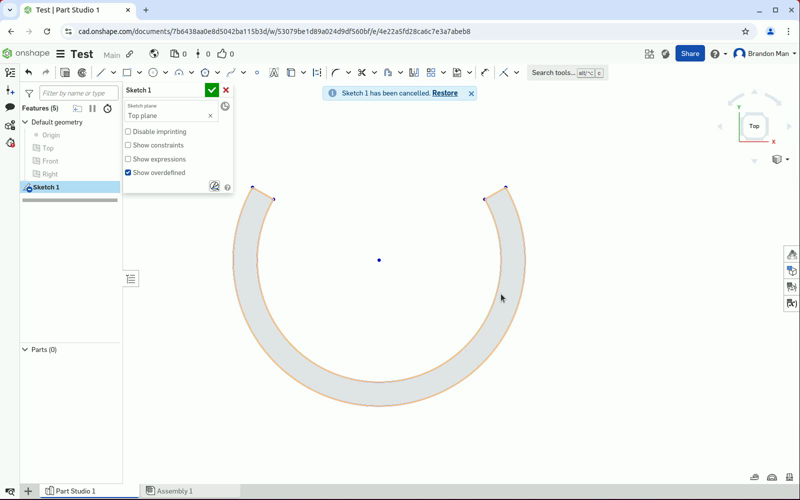
scroll(6)
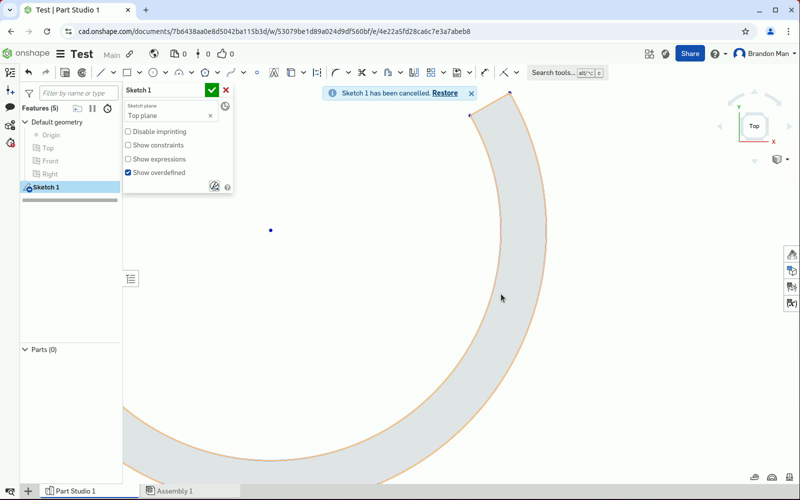
scroll(6)
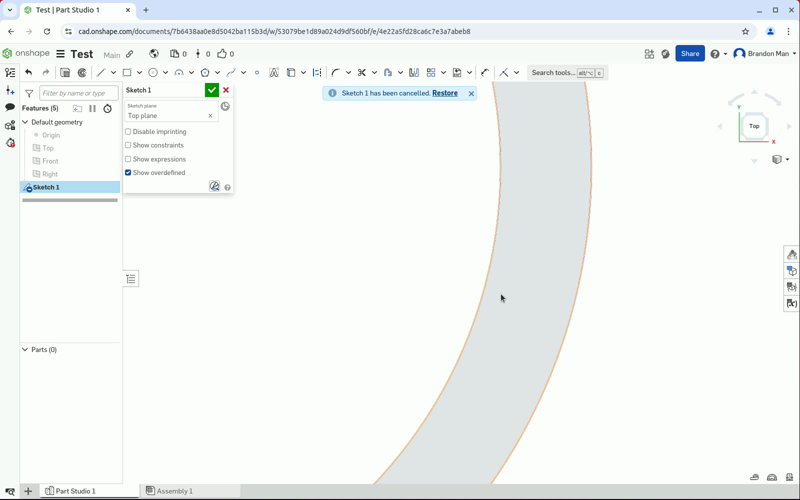
click(501, 293)
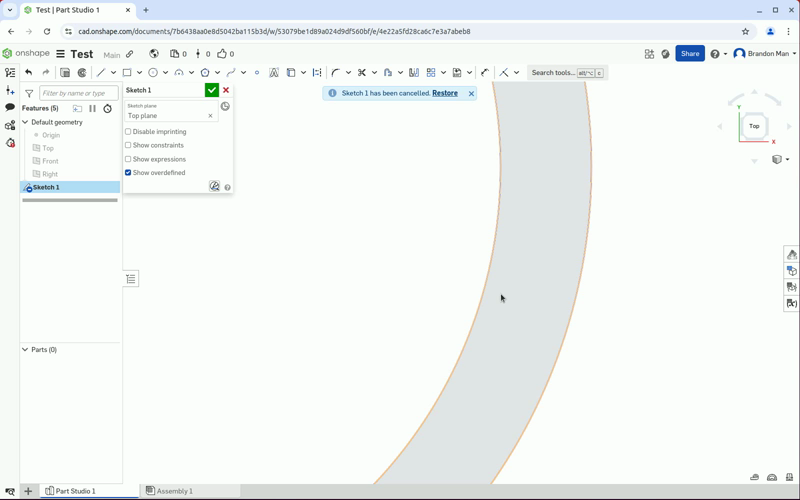
scroll(-6)
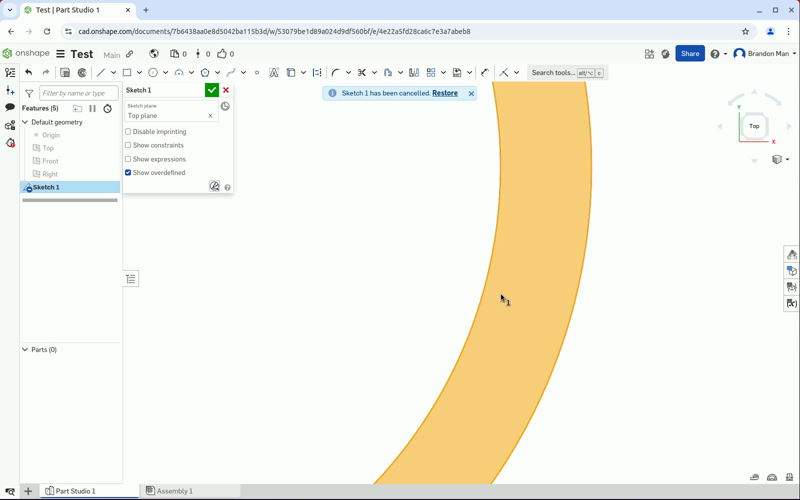
scroll(-6)
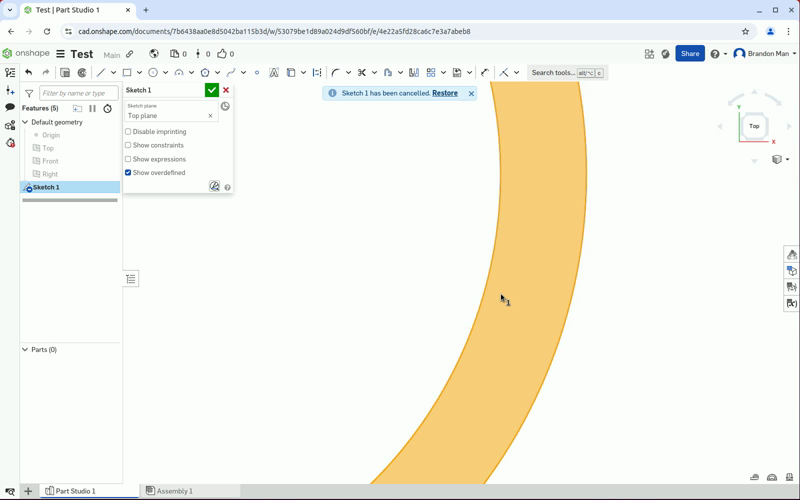
scroll(-6)
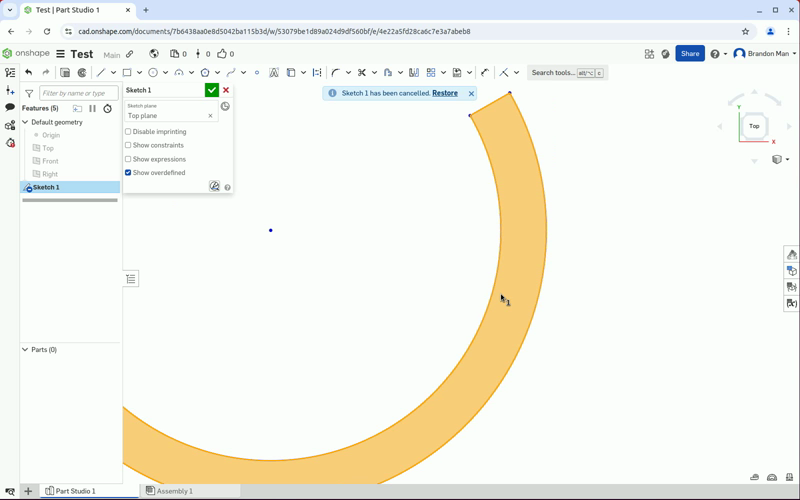
scroll(-6)
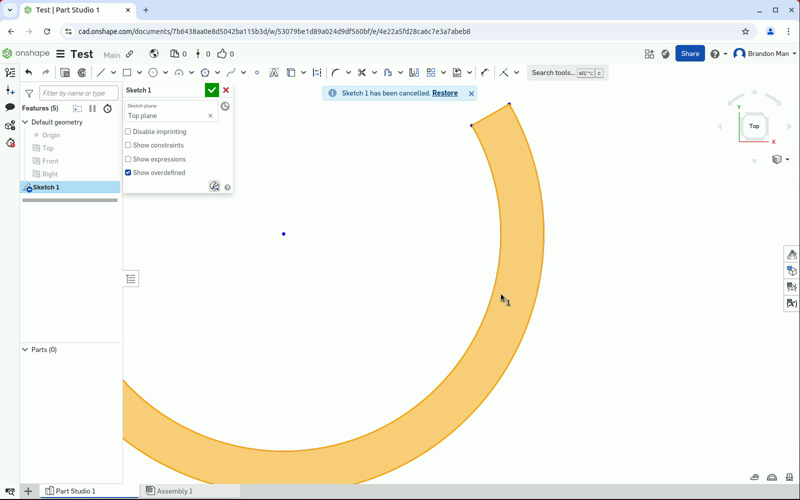
scroll(-6)
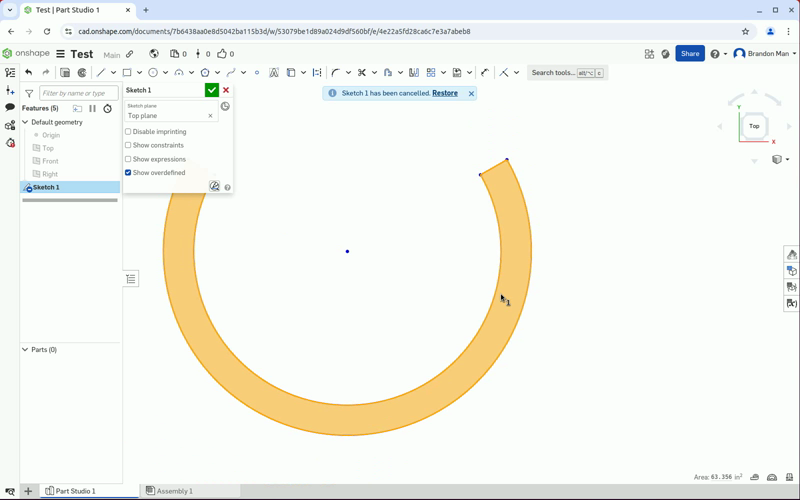
scroll(-6)
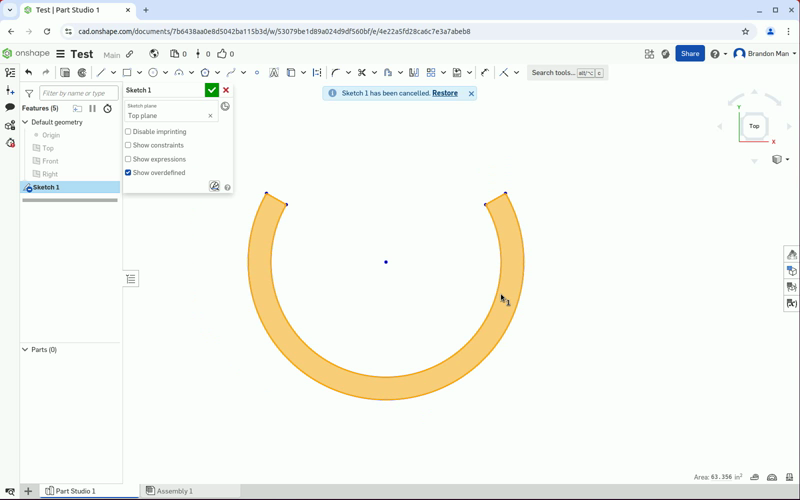
scroll(-6)
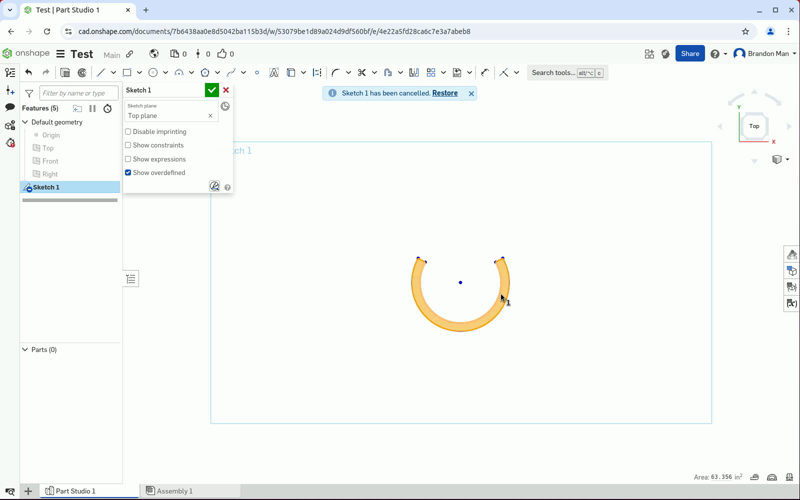
mouse_move(73, 352)
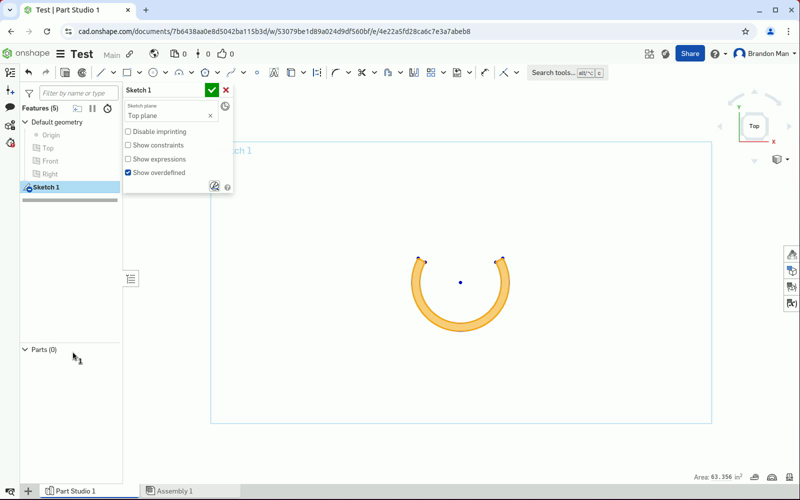
key(shift+y)
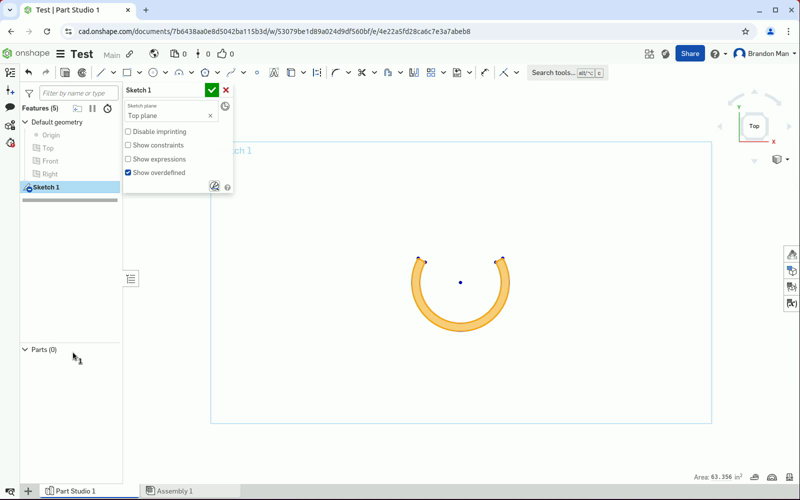
key(shift+e)
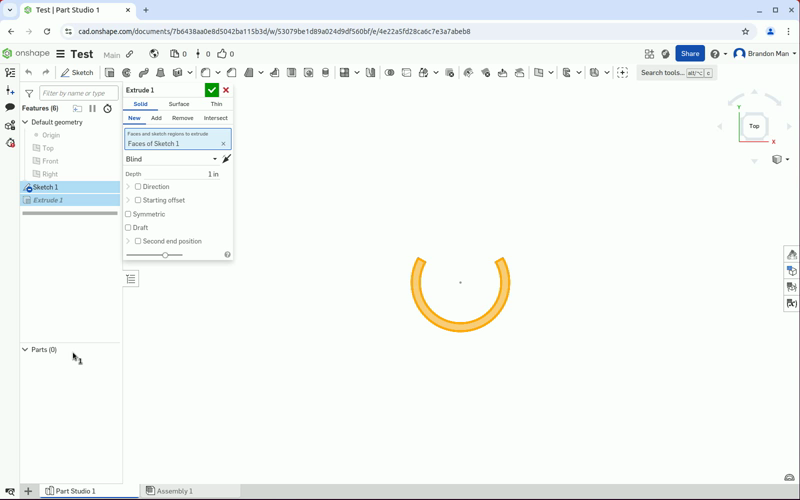
mouse_move(143, 106)
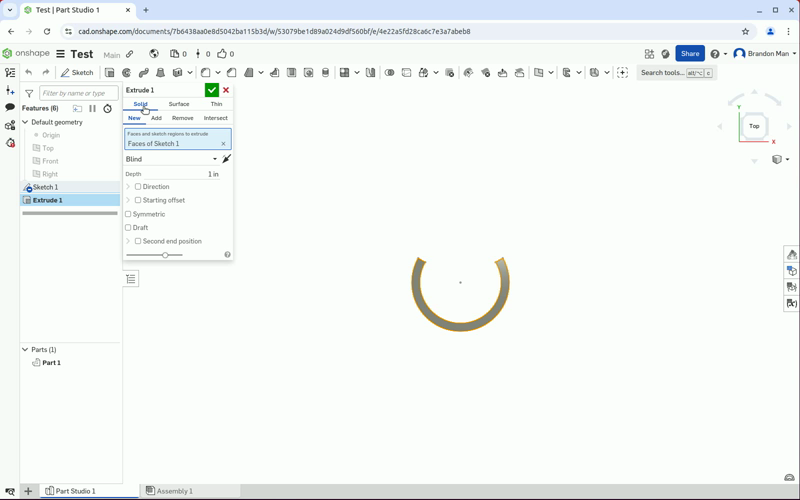
click(143, 106)
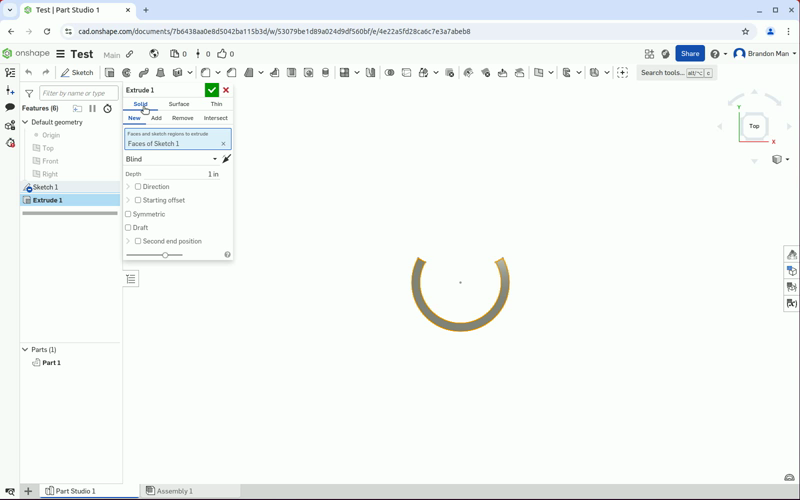
mouse_move(137, 120)
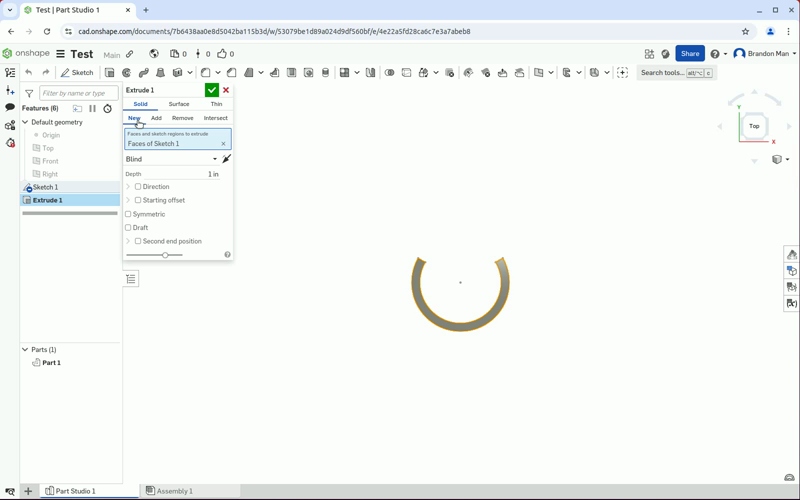
click(137, 120)
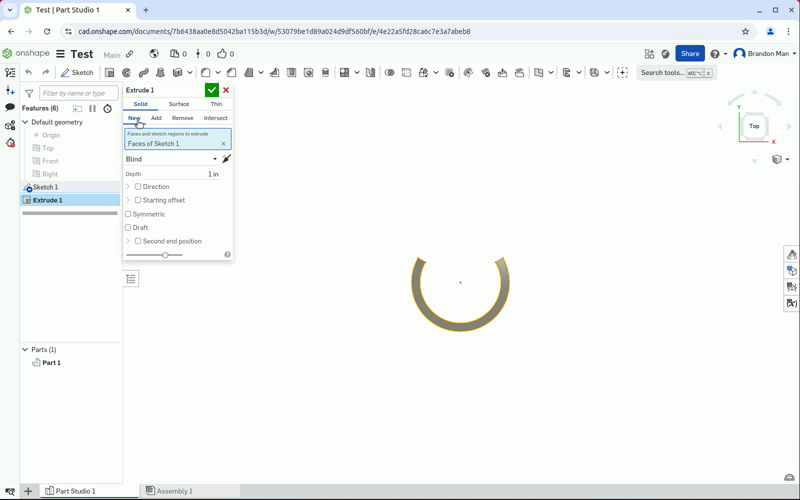
key(tab, 4)
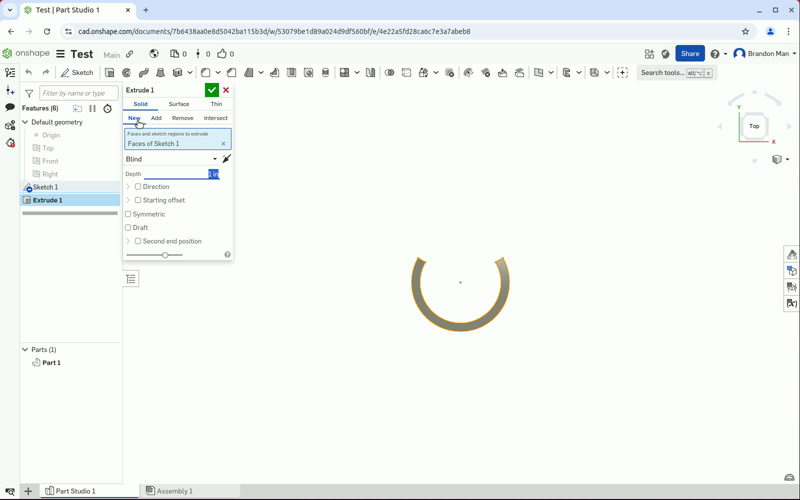
text(23.108)
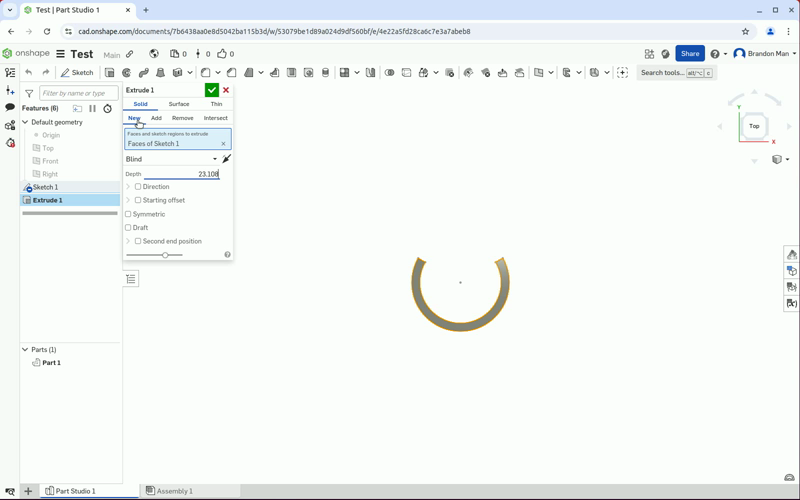
key(enter)
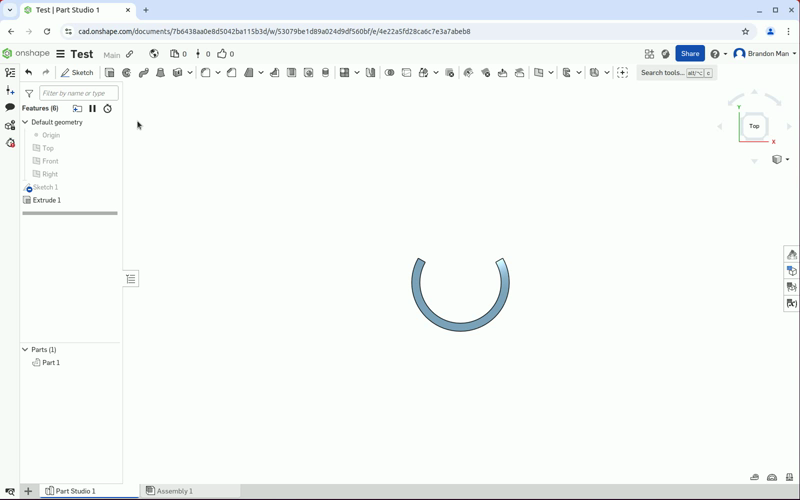
key(shift+h)
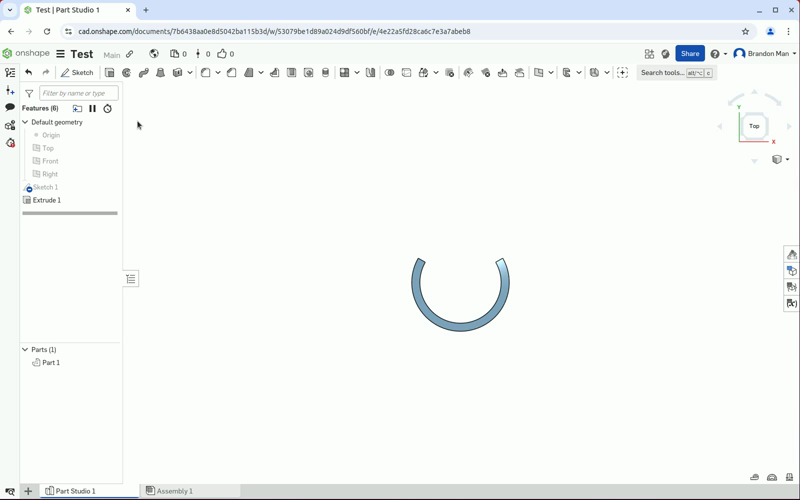
key(shift+h)
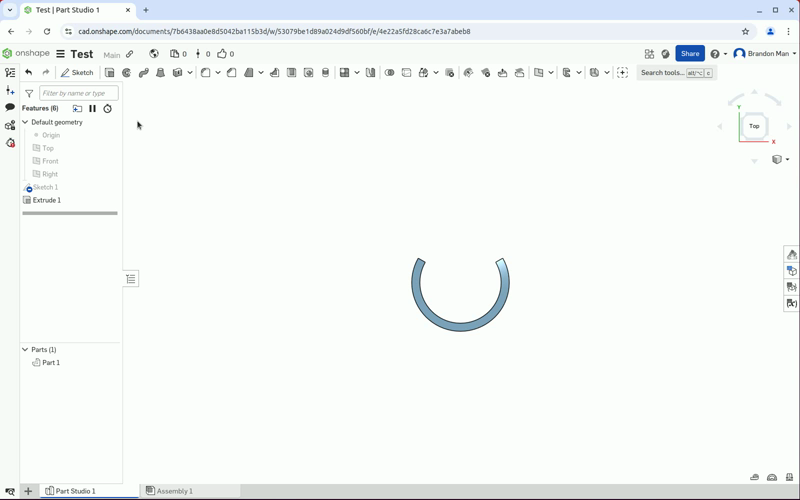
mouse_move(73, 189)
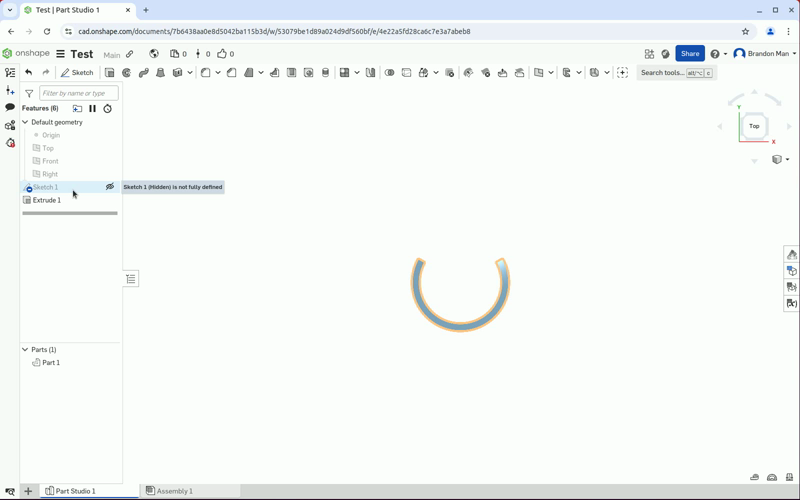
click(73, 189)
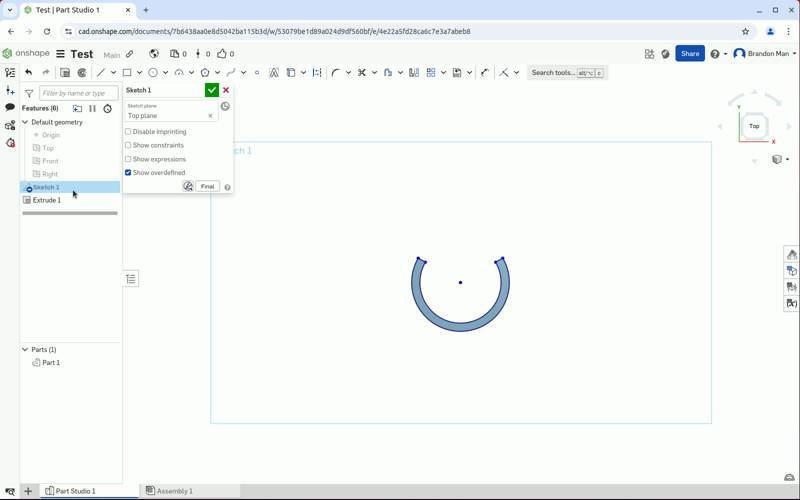
mouse_move(229, 92)
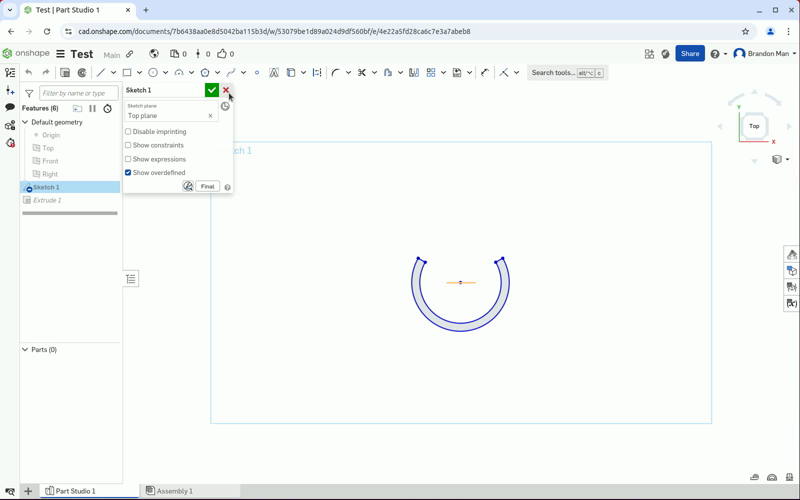
click(229, 92)
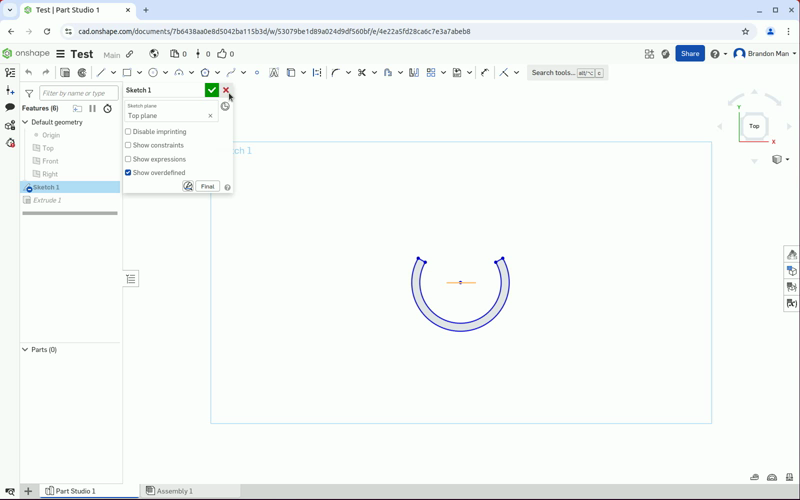
key(shift+s)
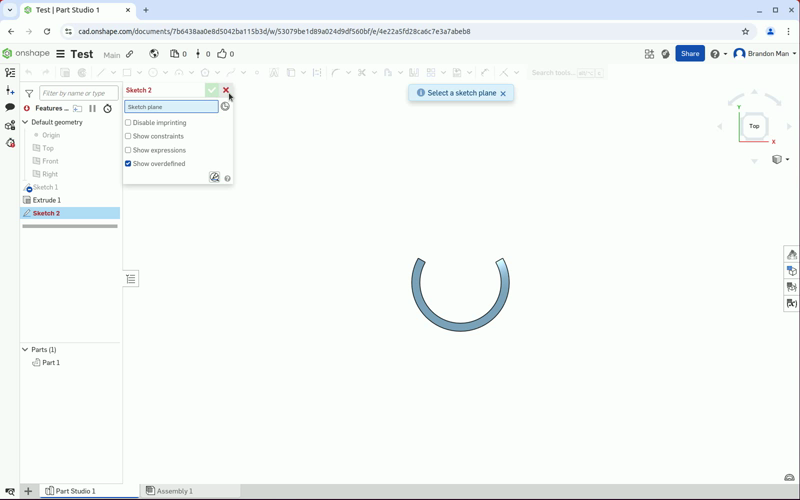
mouse_move(73, 150)
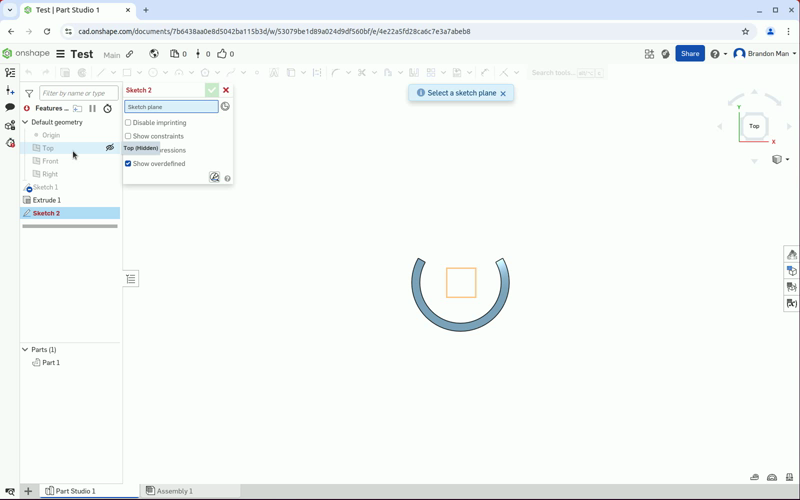
click(73, 150)
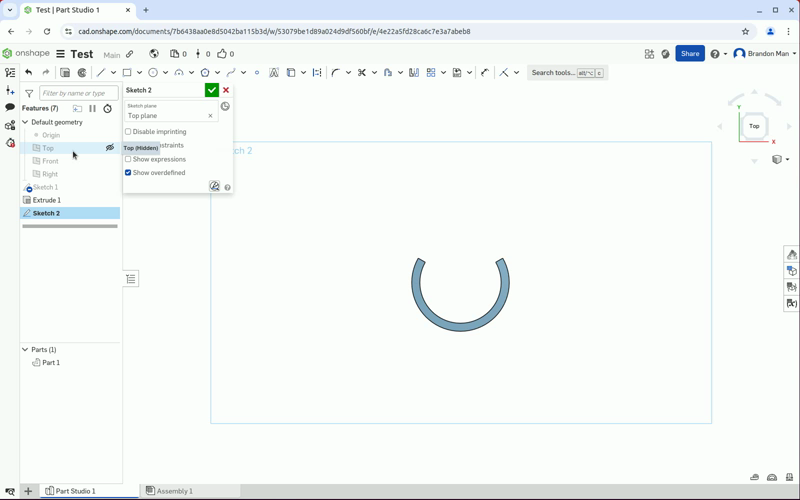
mouse_move(73, 352)
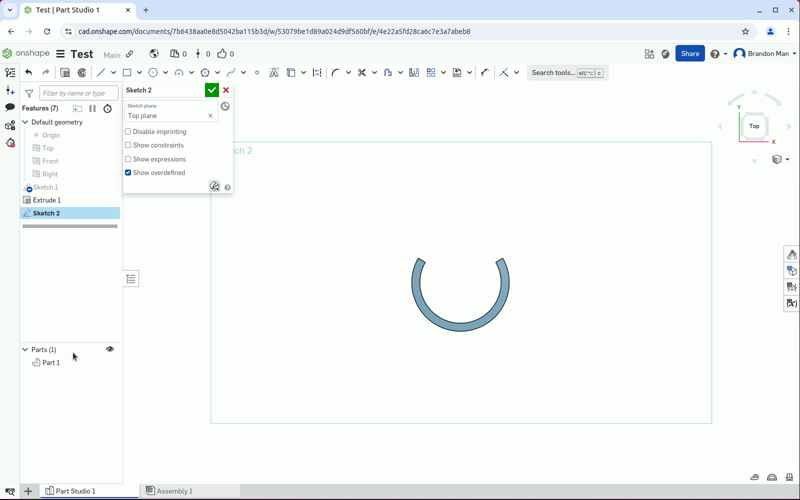
key(y)
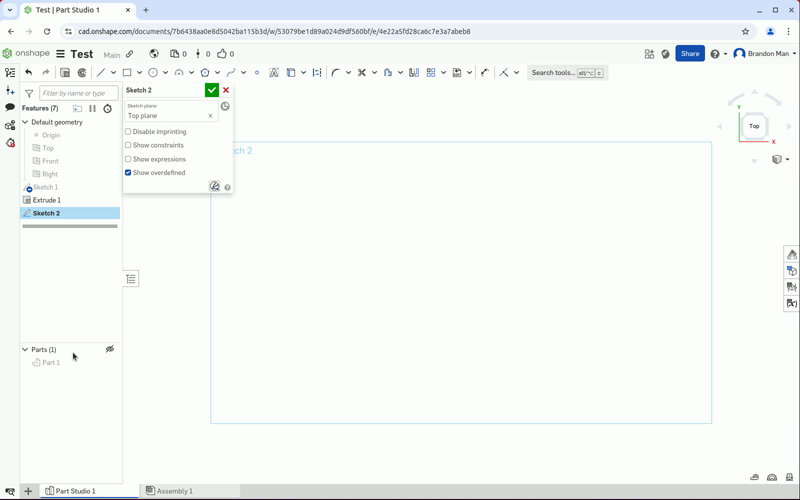
key(l)
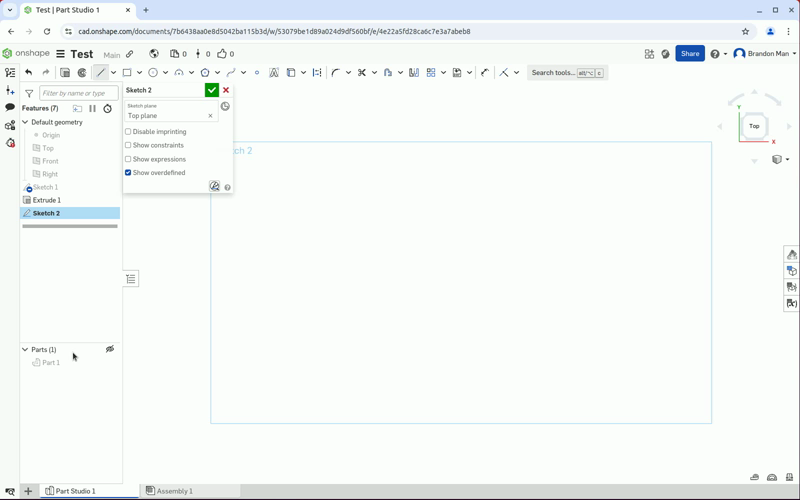
key_down(shift)
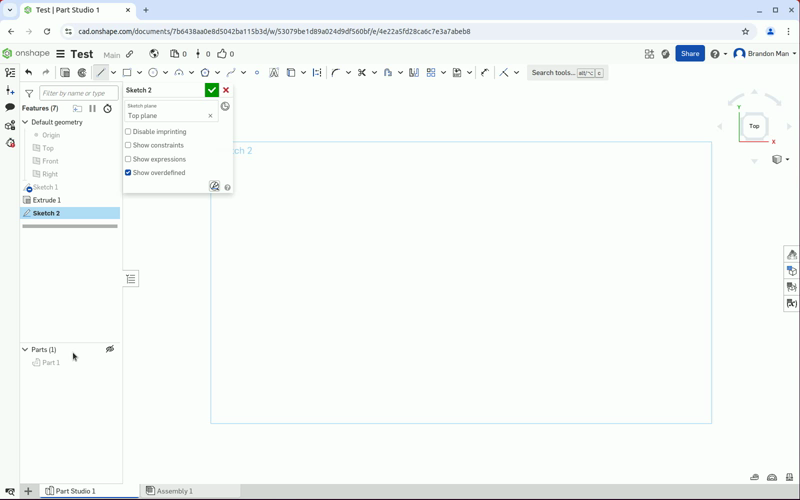
mouse_move(388, 339)
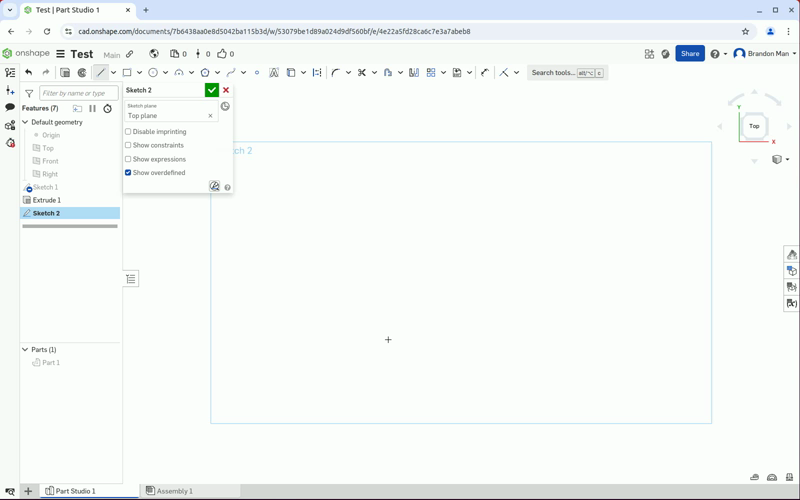
click(388, 339)
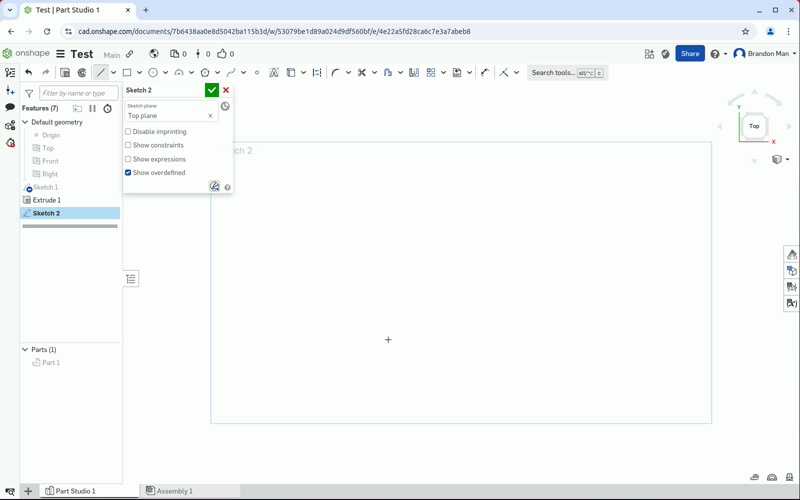
key_up(shift)
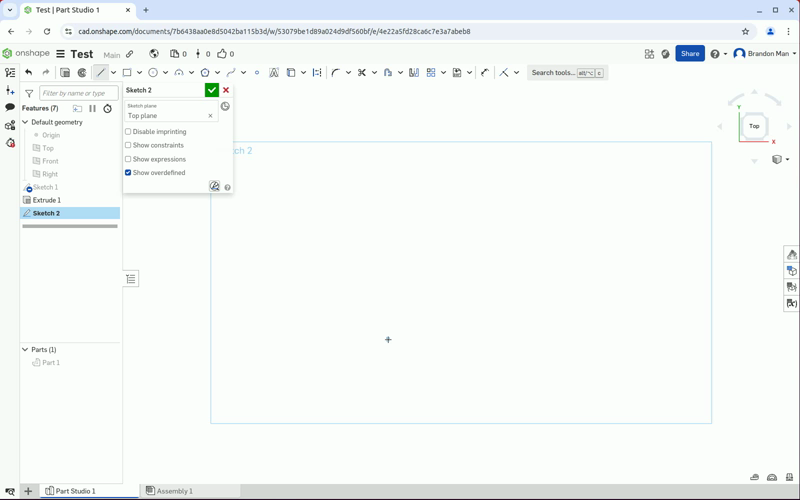
key_down(shift)
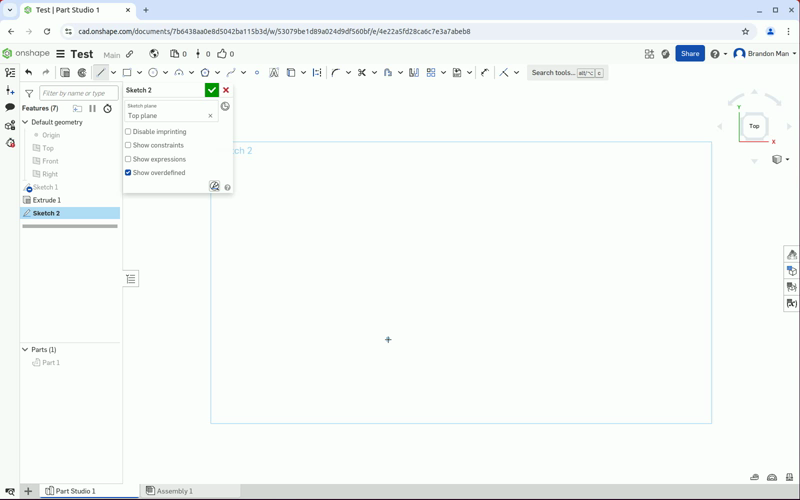
mouse_move(460, 339)
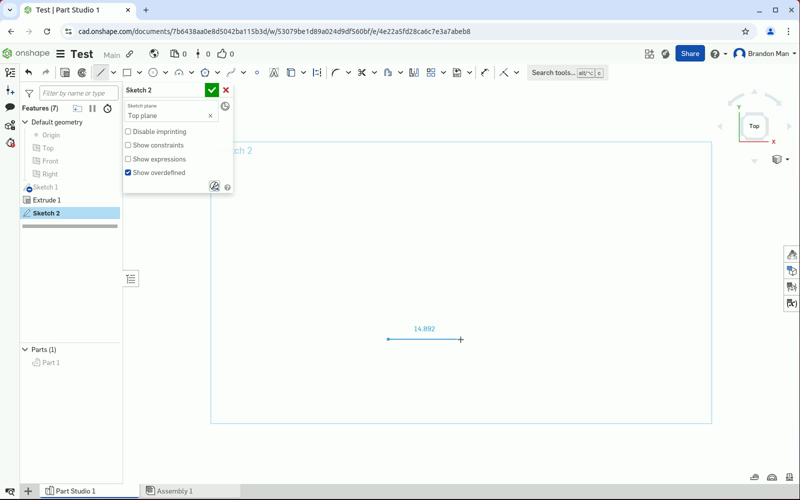
click(460, 339)
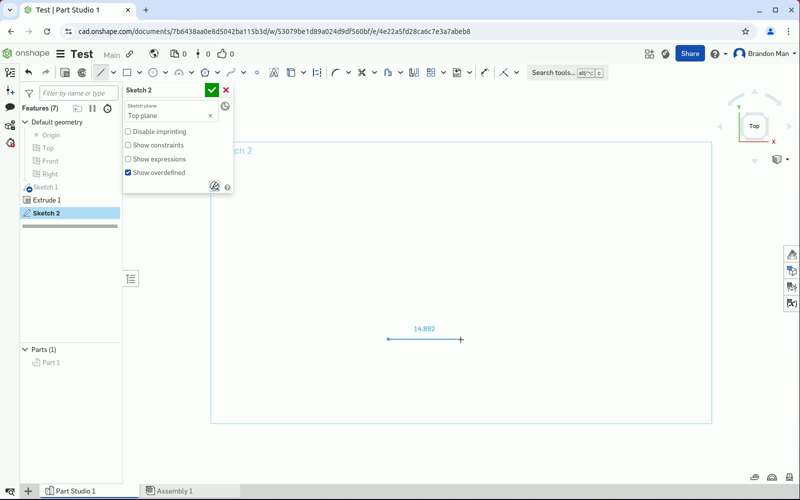
key_up(shift)
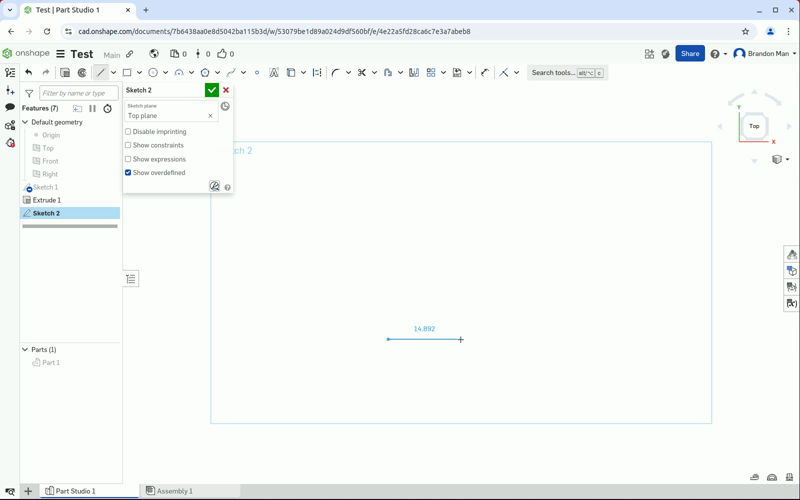
key_down(shift)
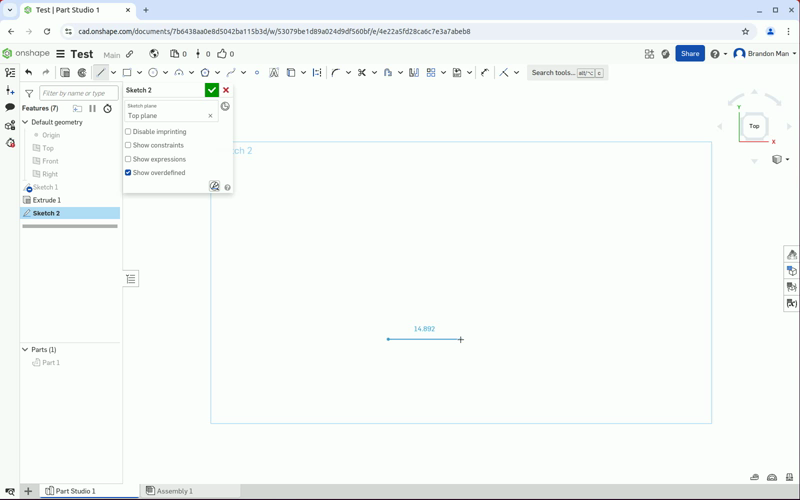
mouse_move(531, 339)
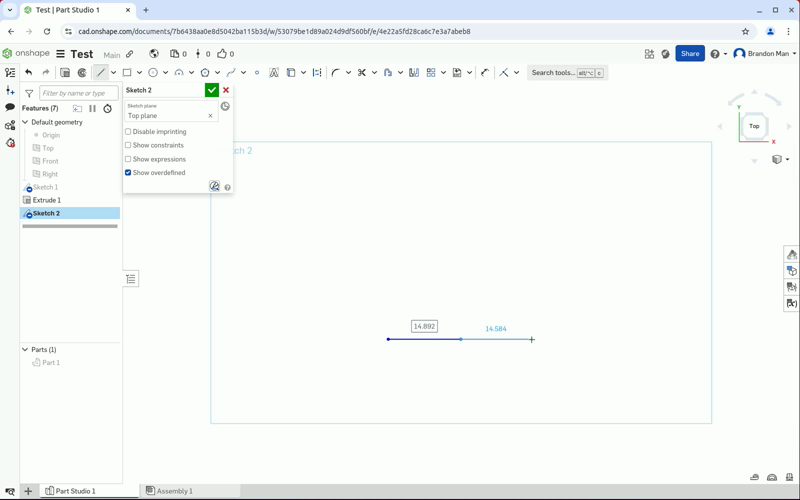
click(531, 339)
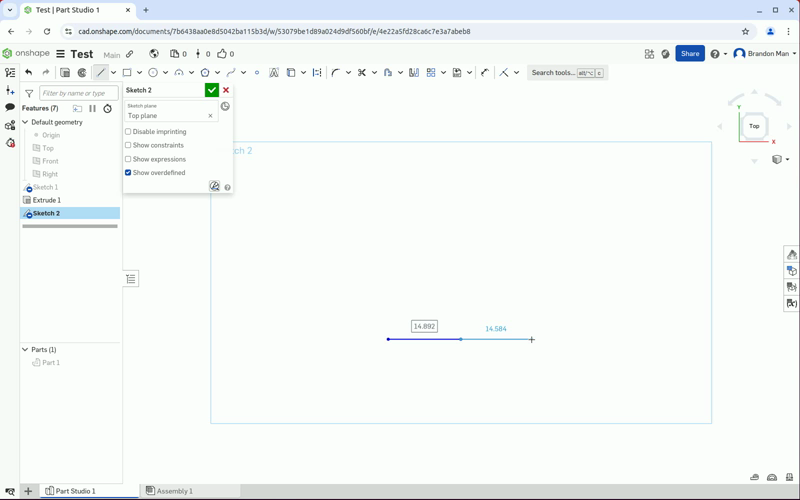
key_up(shift)
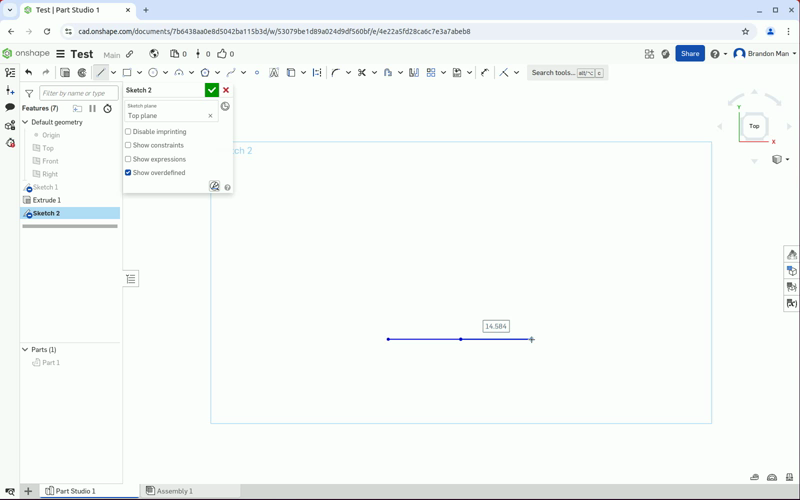
key_down(shift)
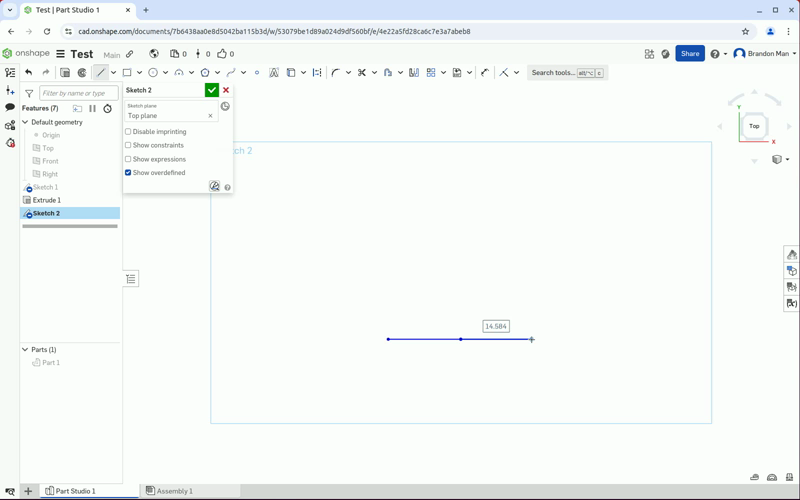
mouse_move(561, 339)
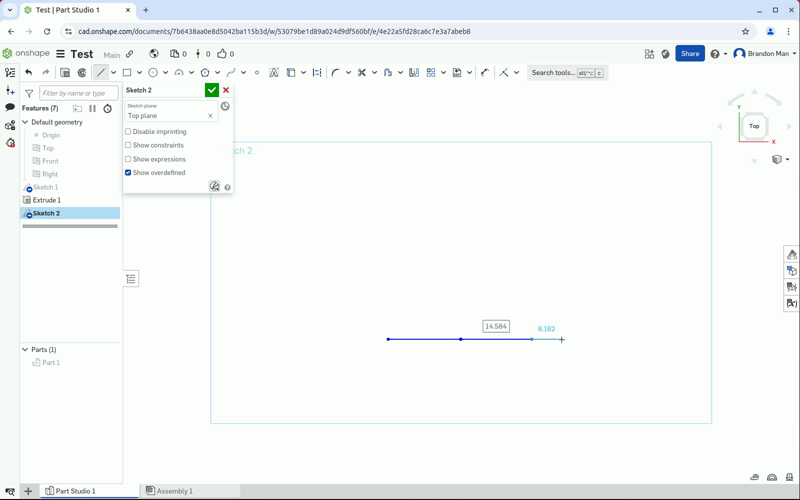
mouse_move(531, 283)
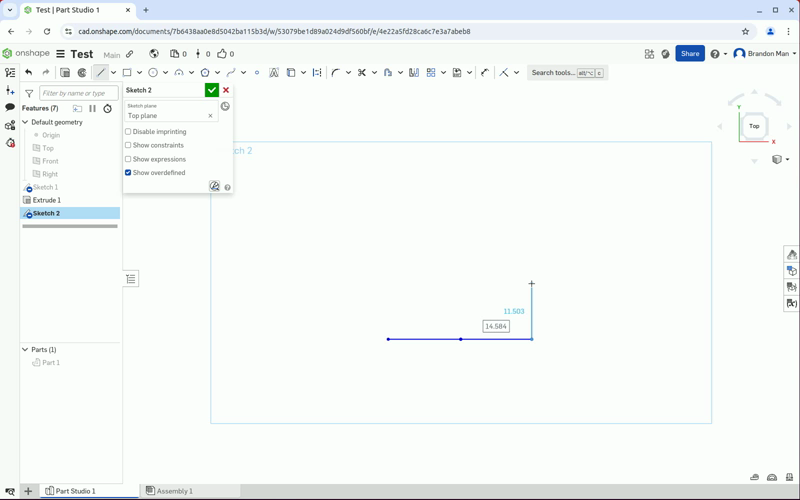
click(531, 283)
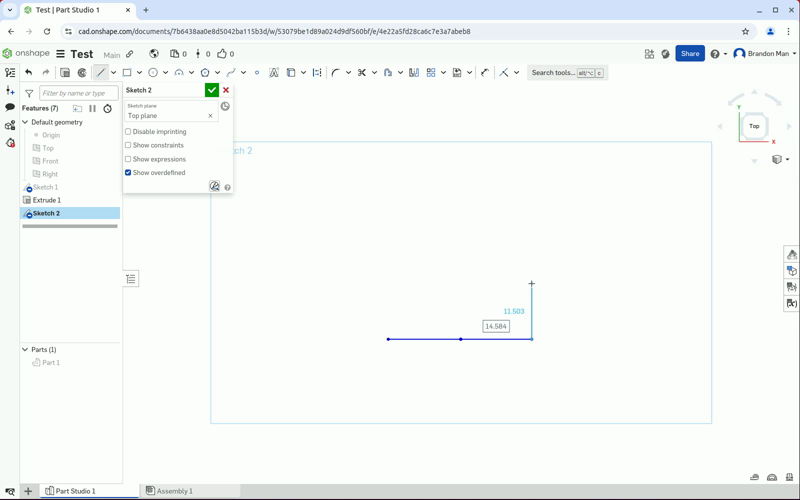
key_up(shift)
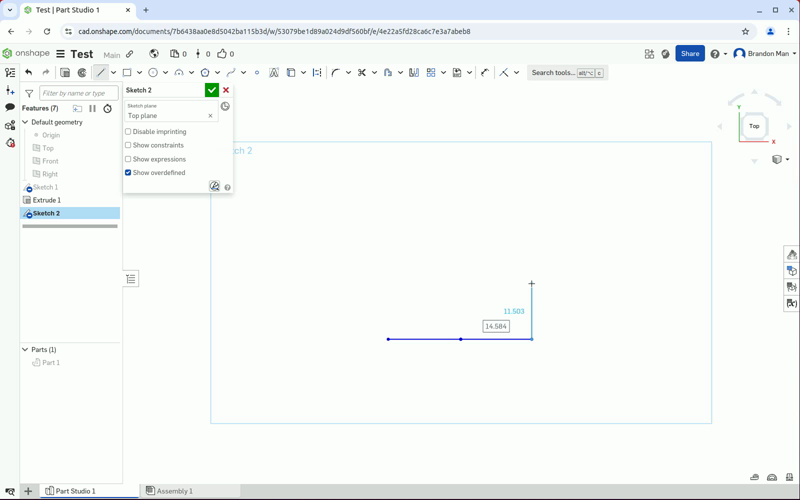
key_down(shift)
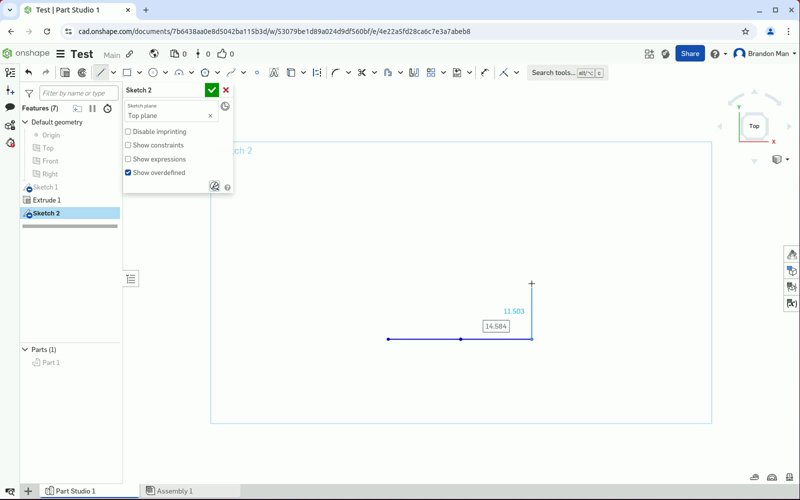
mouse_move(561, 283)
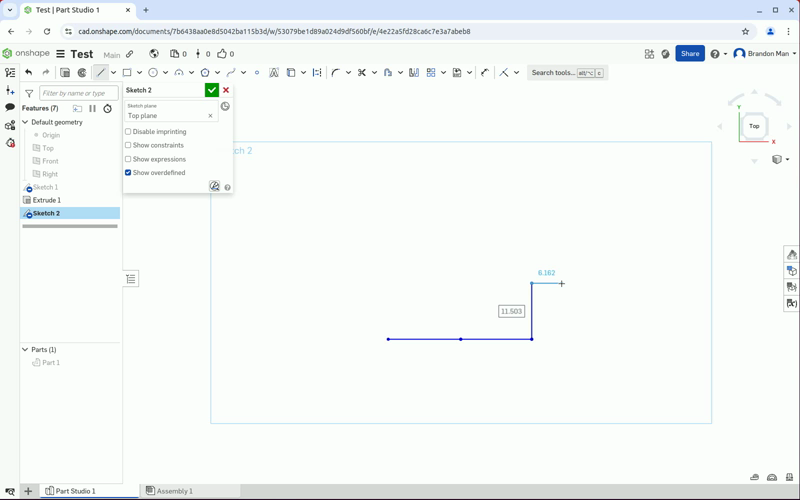
mouse_move(507, 283)
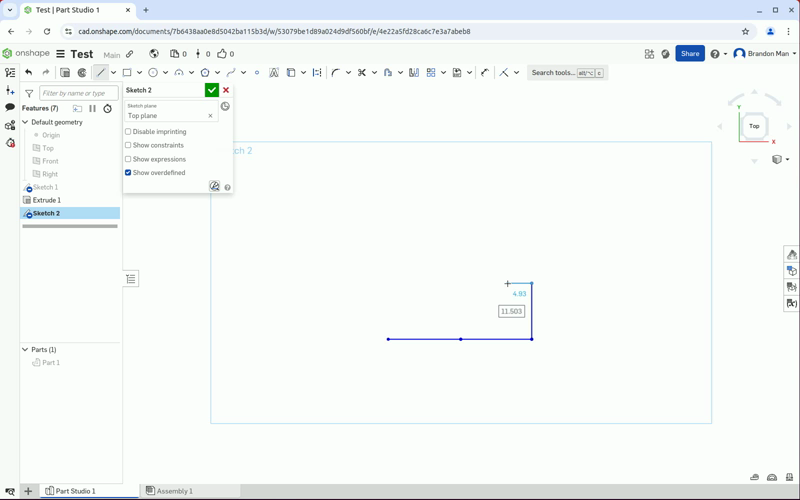
click(507, 283)
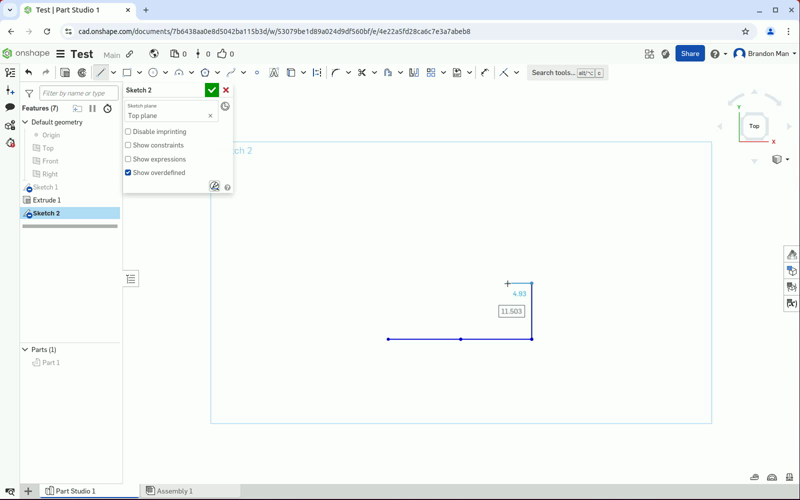
key_up(shift)
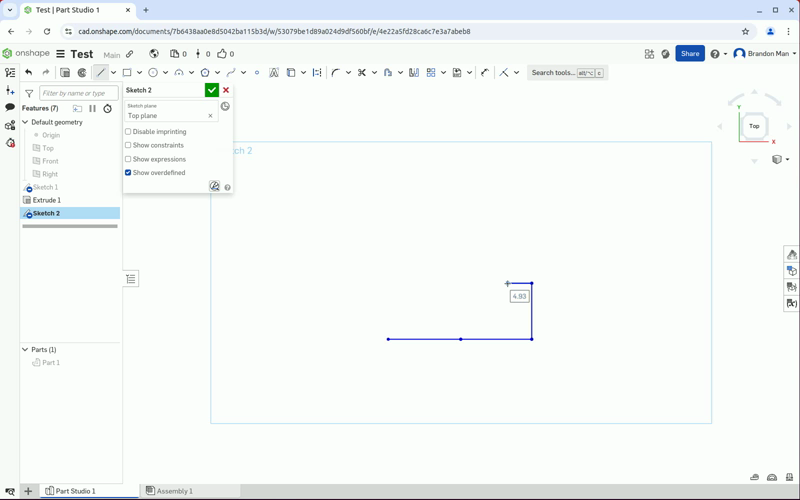
key(esc)
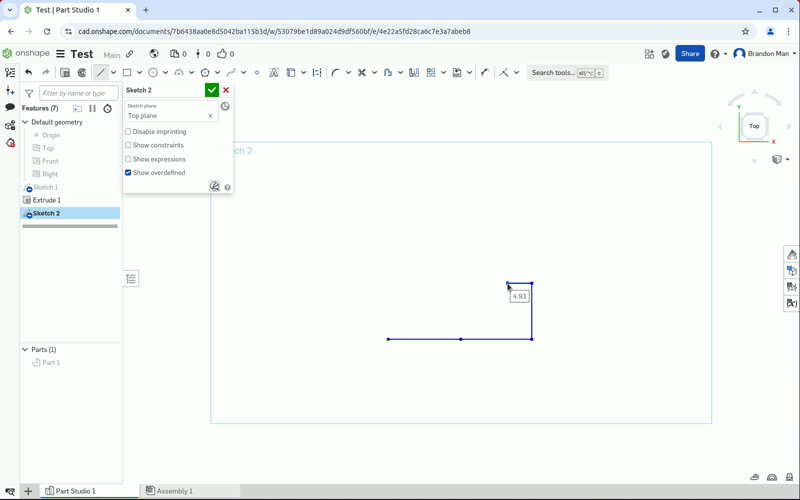
key(a)
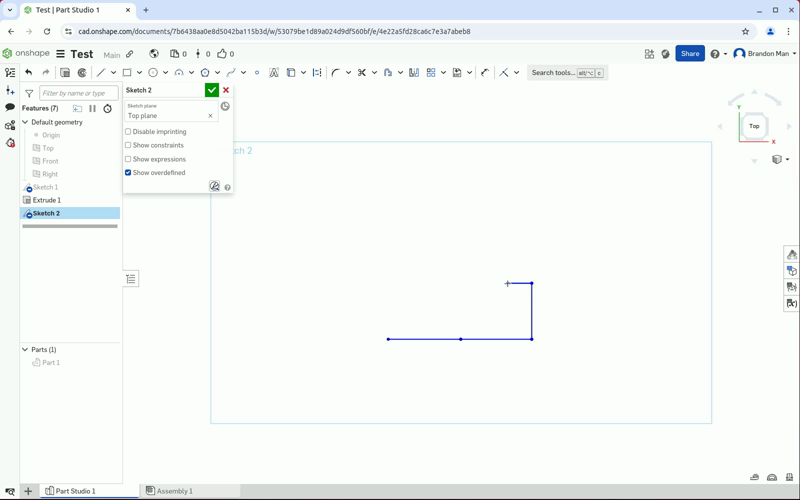
mouse_move(507, 283)
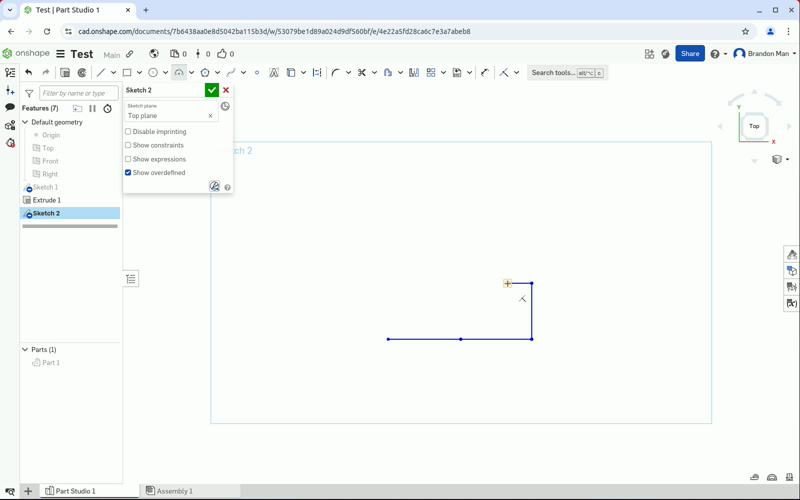
click(507, 283)
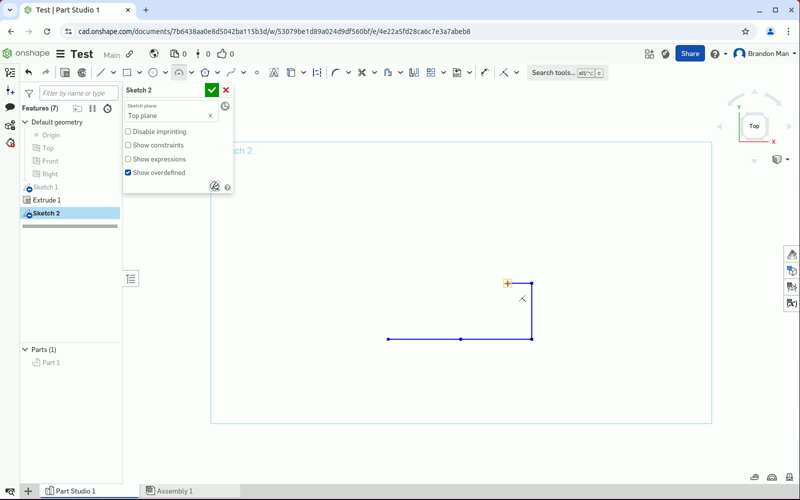
key_down(shift)
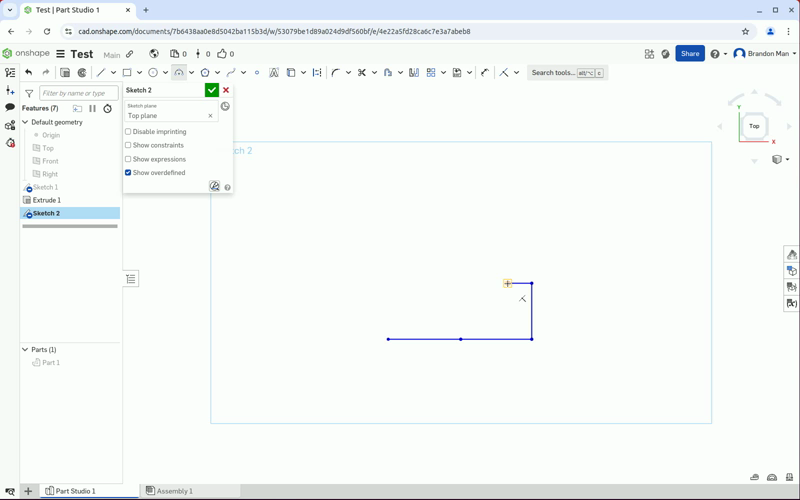
mouse_move(412, 283)
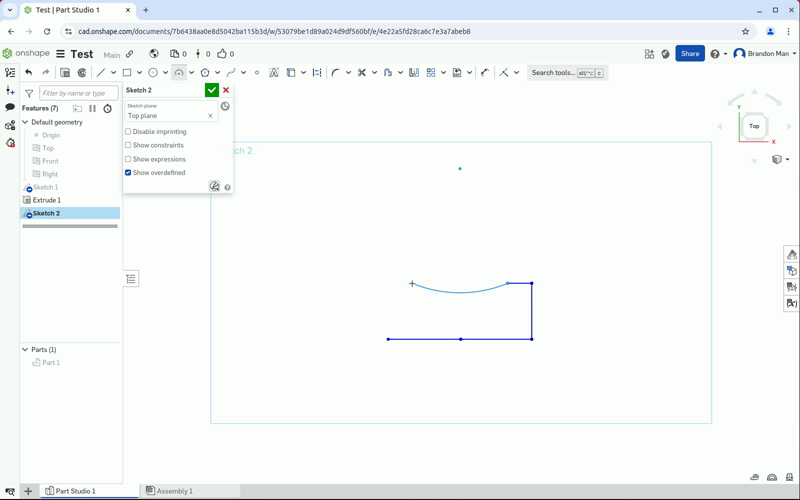
click(412, 283)
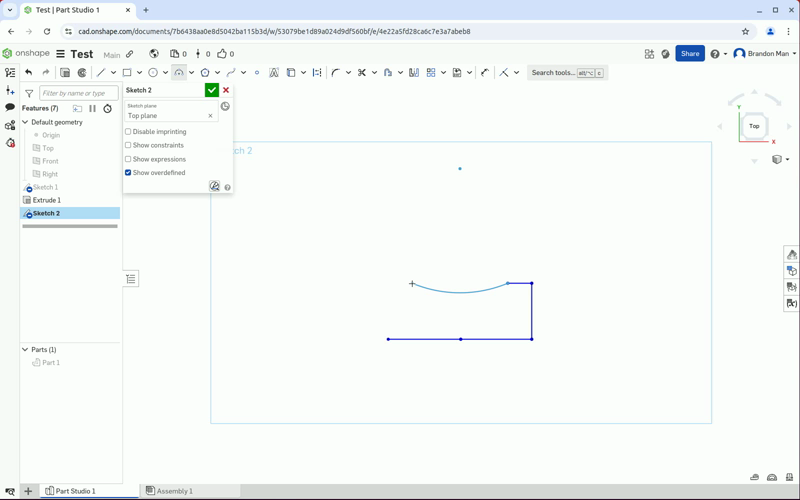
mouse_move(460, 330)
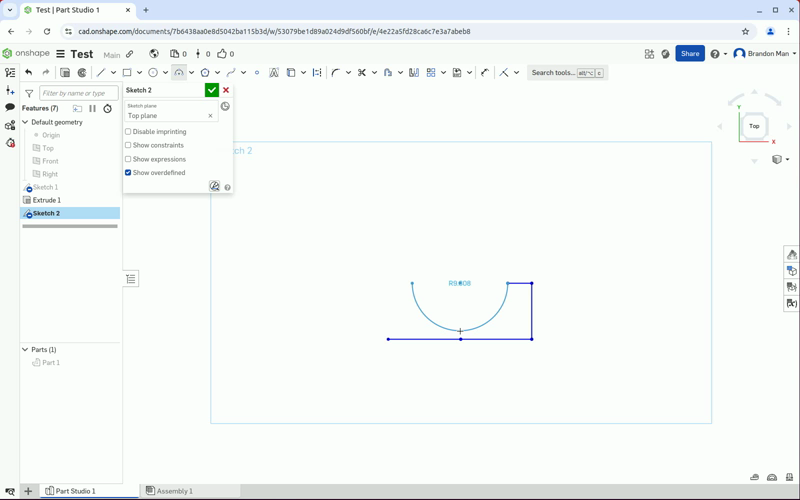
click(460, 330)
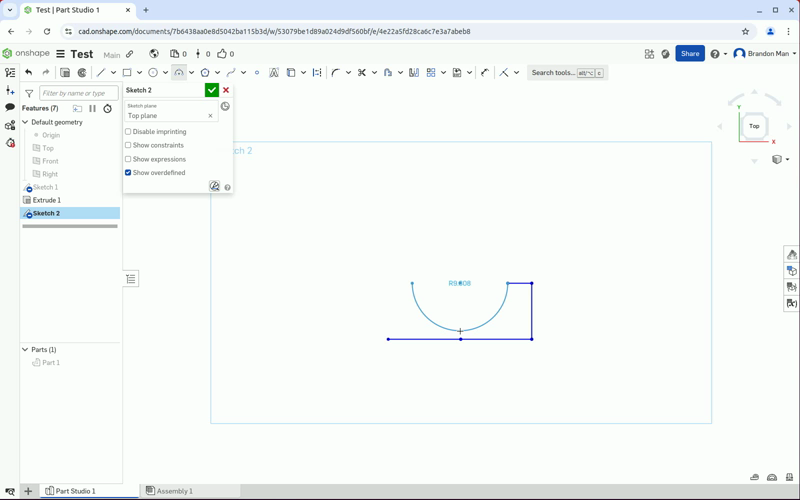
key_up(shift)
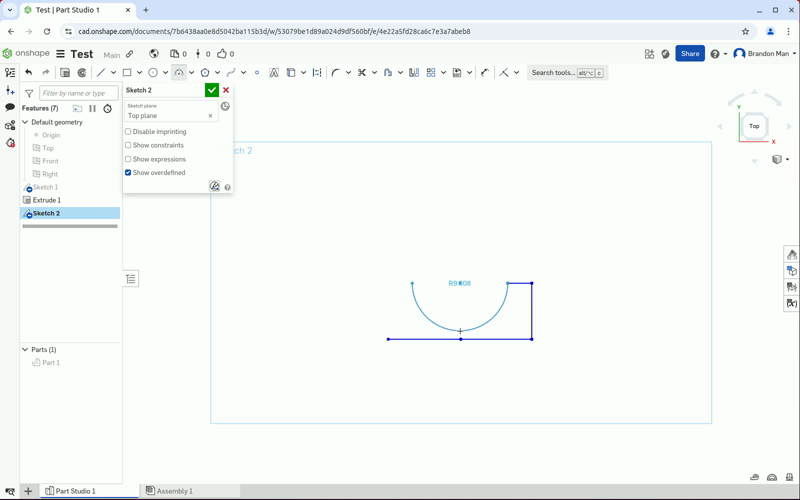
key(esc)
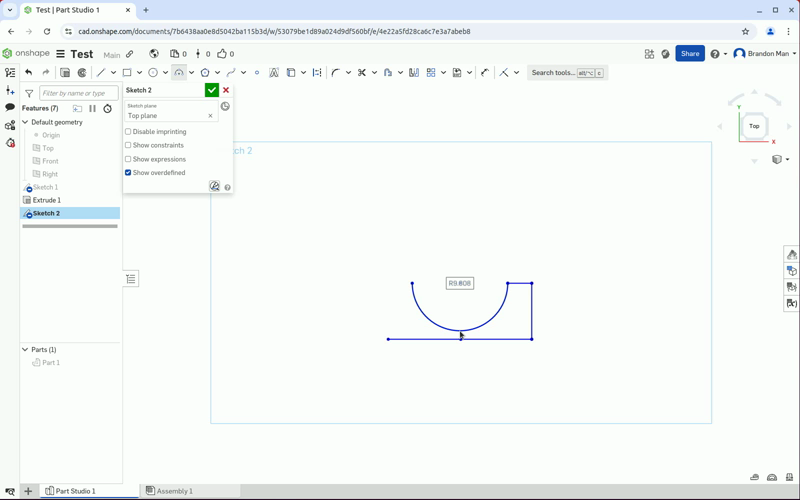
key(l)
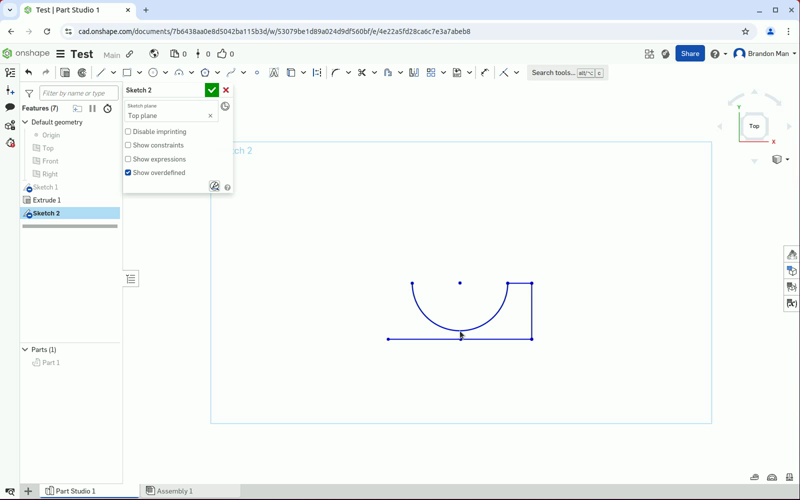
mouse_move(412, 283)
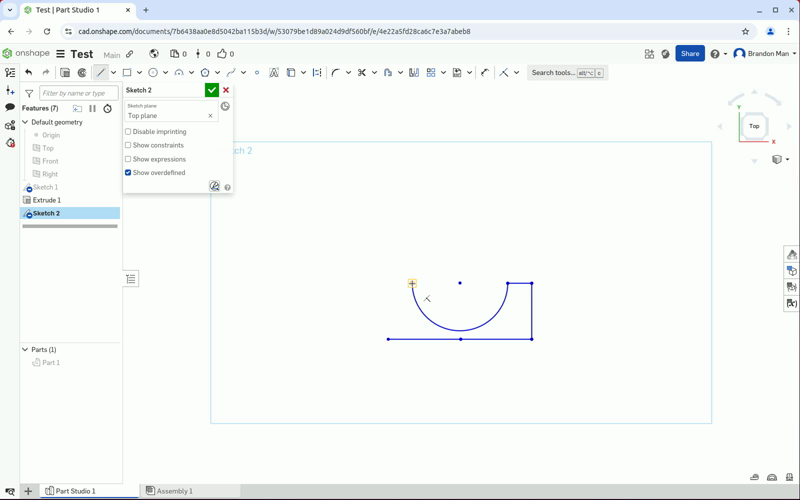
click(412, 283)
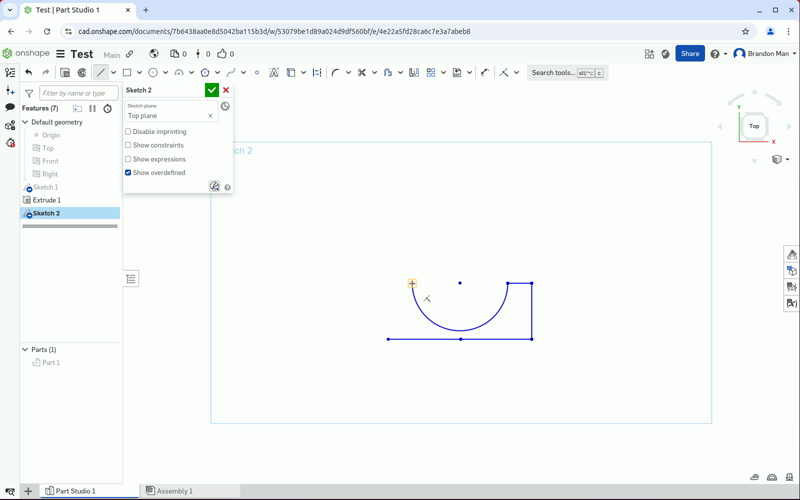
key_down(shift)
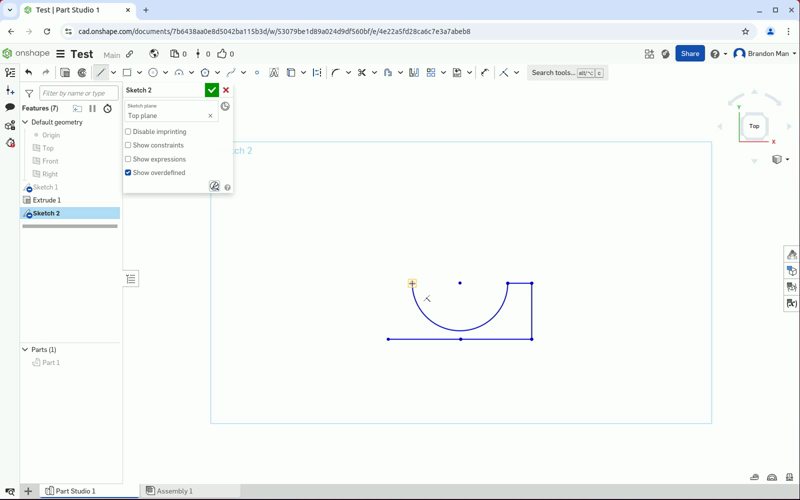
mouse_move(442, 283)
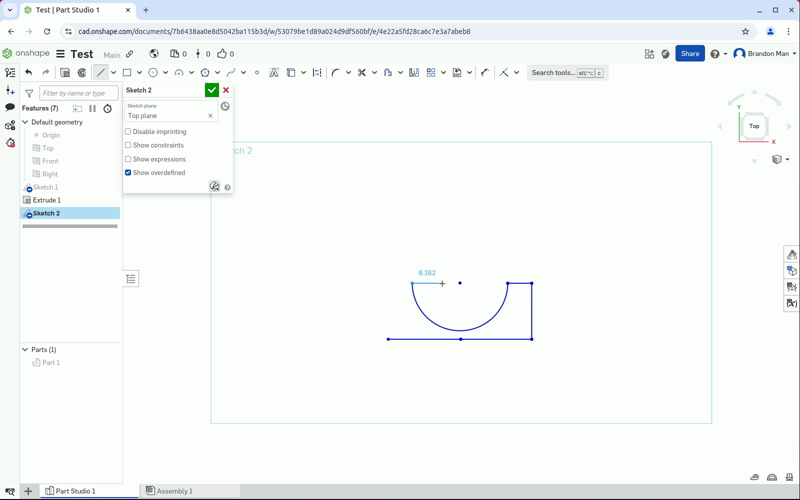
mouse_move(388, 283)
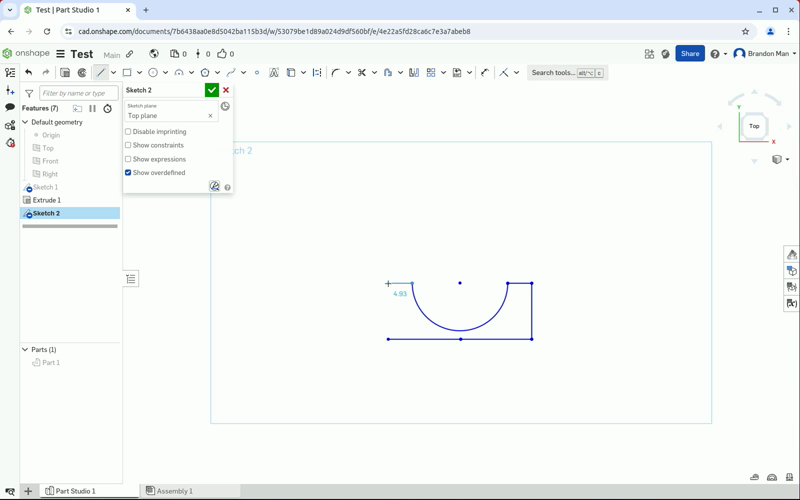
click(388, 283)
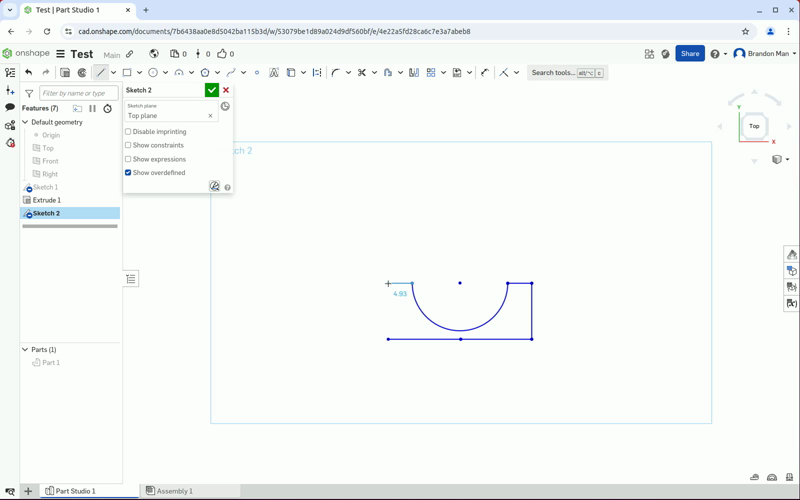
key_up(shift)
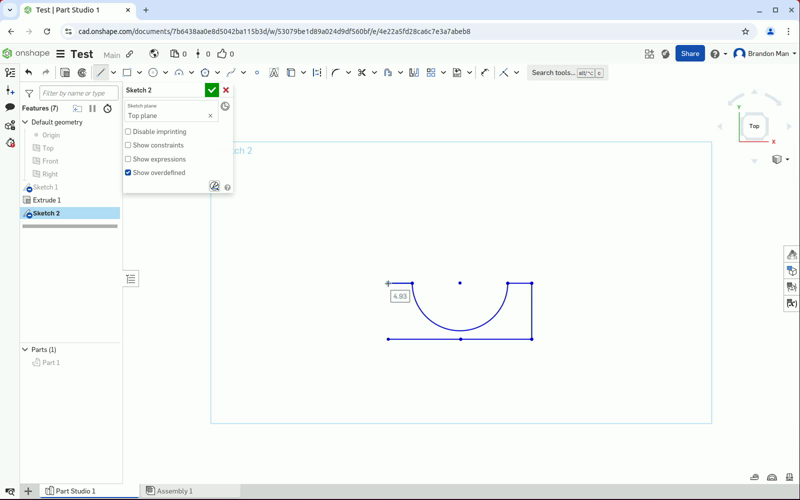
mouse_move(418, 283)
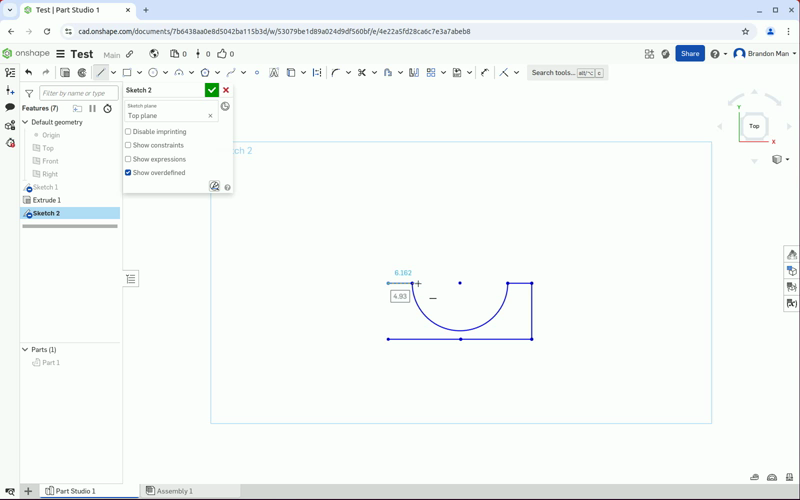
key_down(shift)
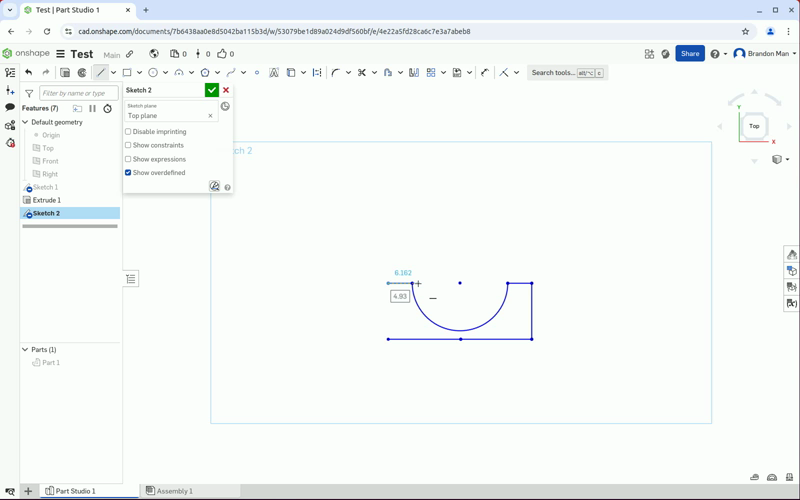
mouse_move(388, 339)
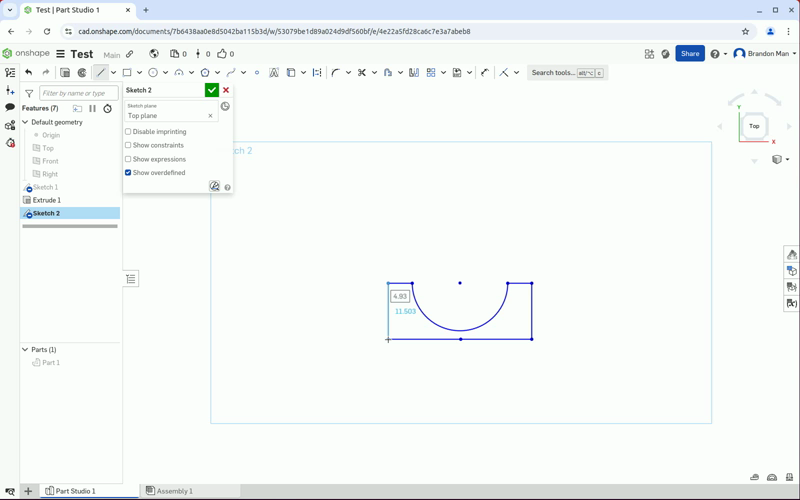
key_up(shift)
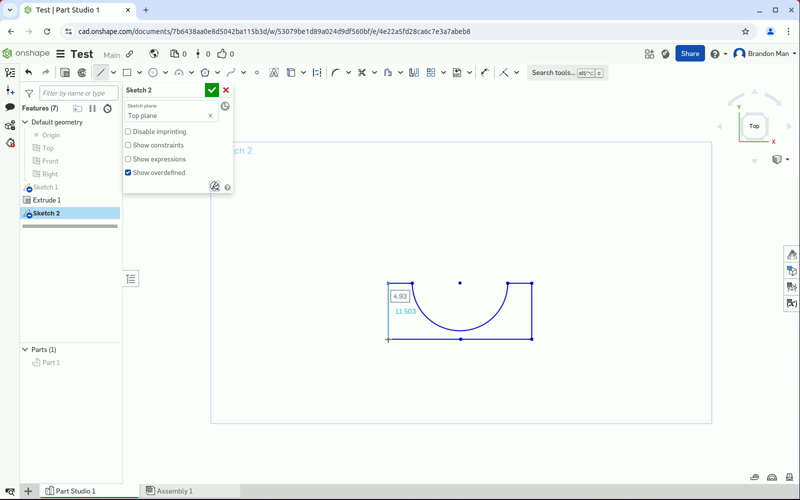
click(388, 339)
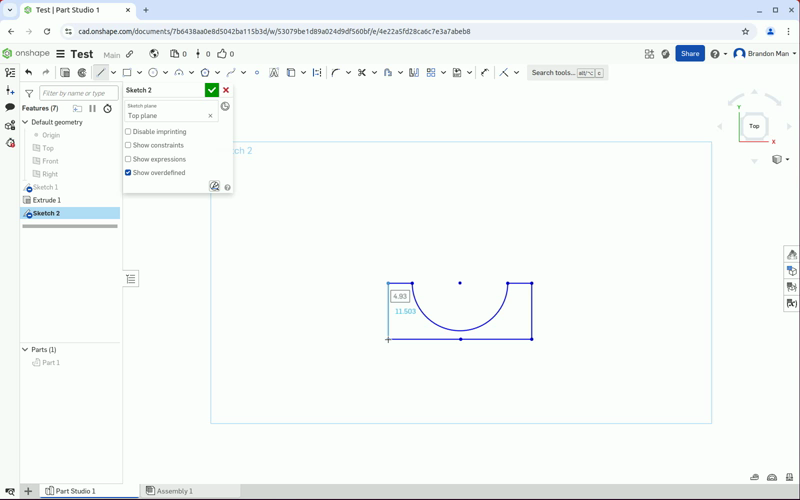
key(esc)
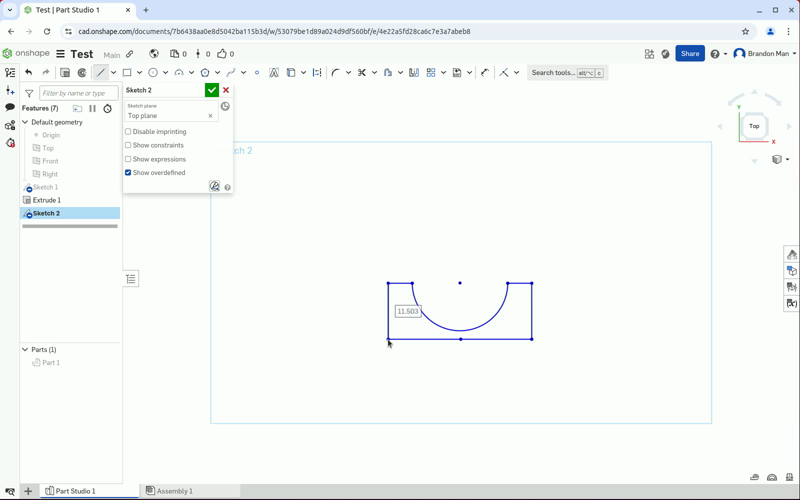
mouse_move(455, 307)
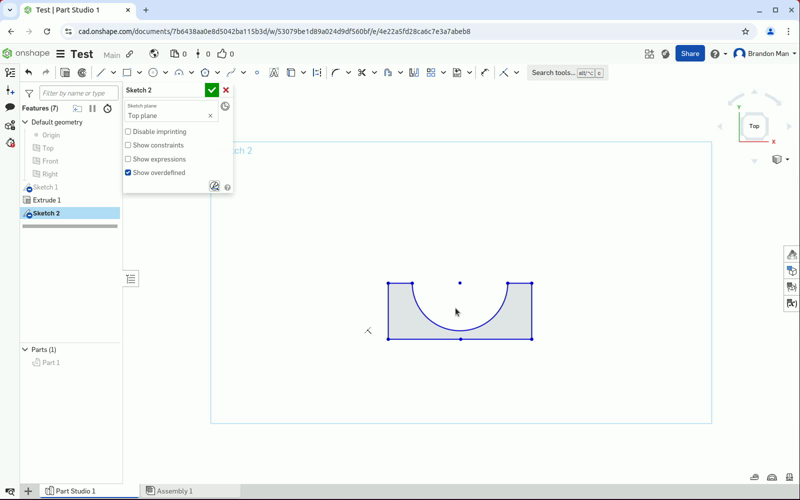
scroll(6)
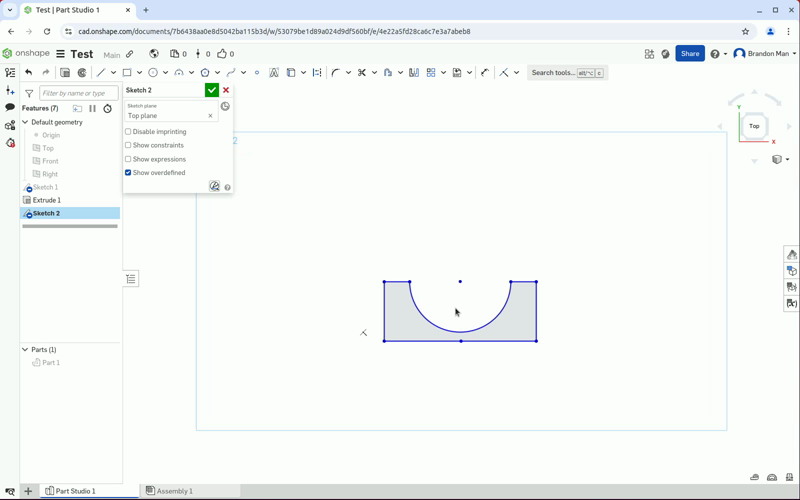
scroll(6)
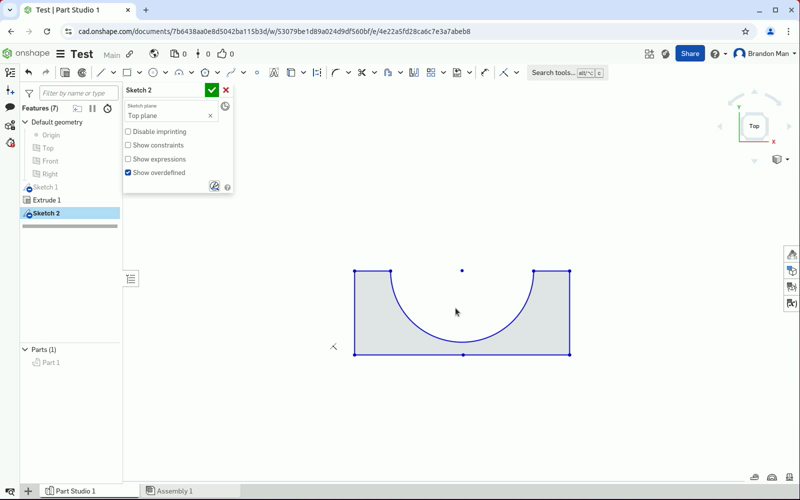
scroll(6)
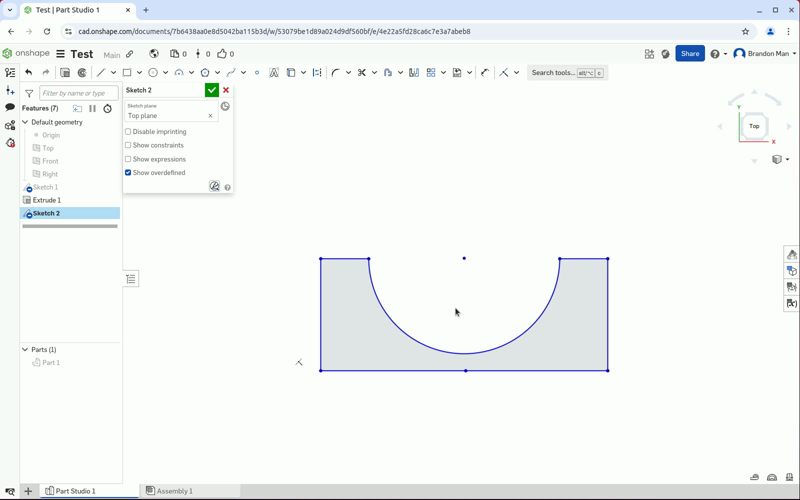
scroll(6)
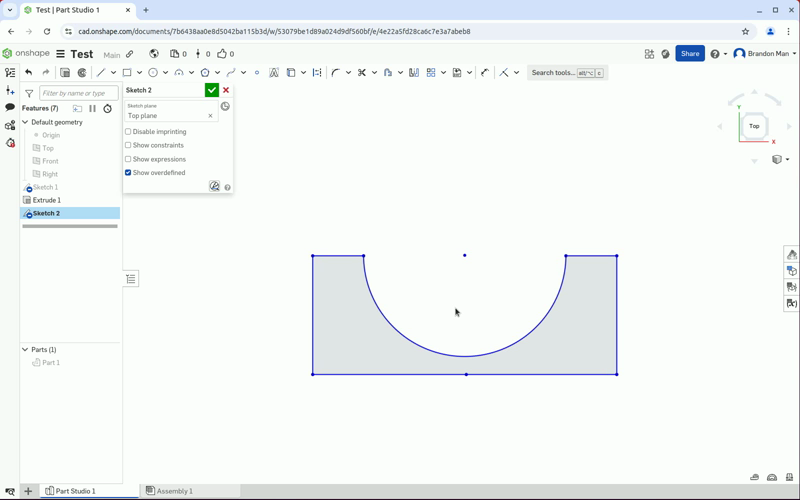
scroll(6)
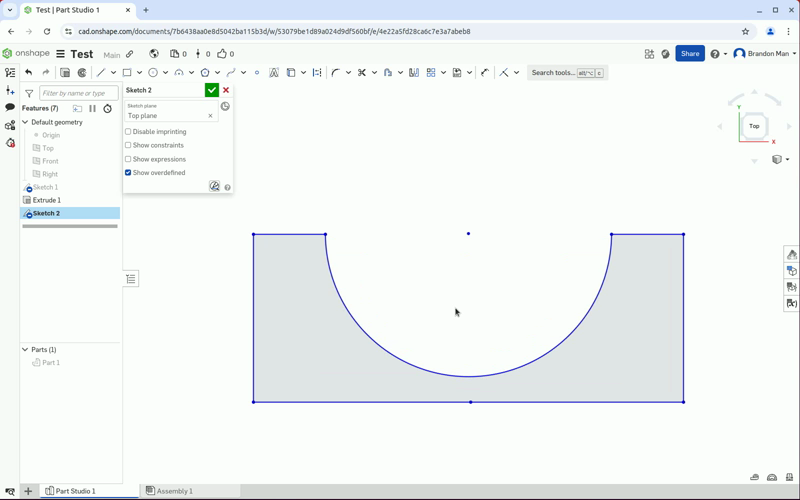
scroll(6)
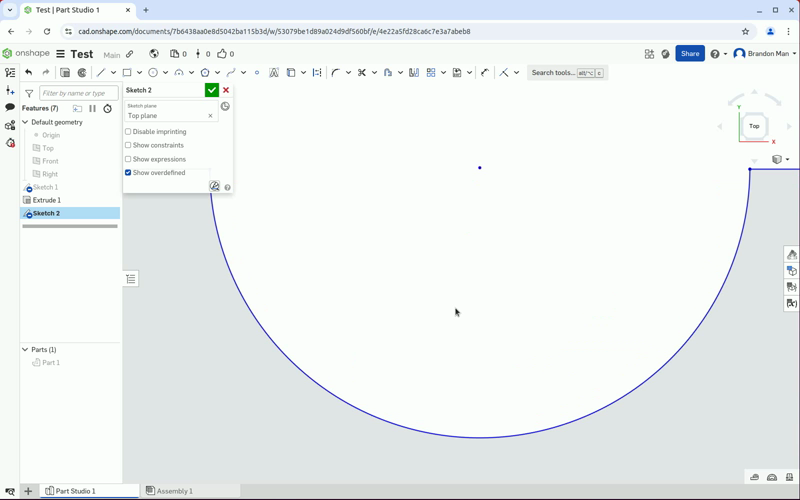
scroll(6)
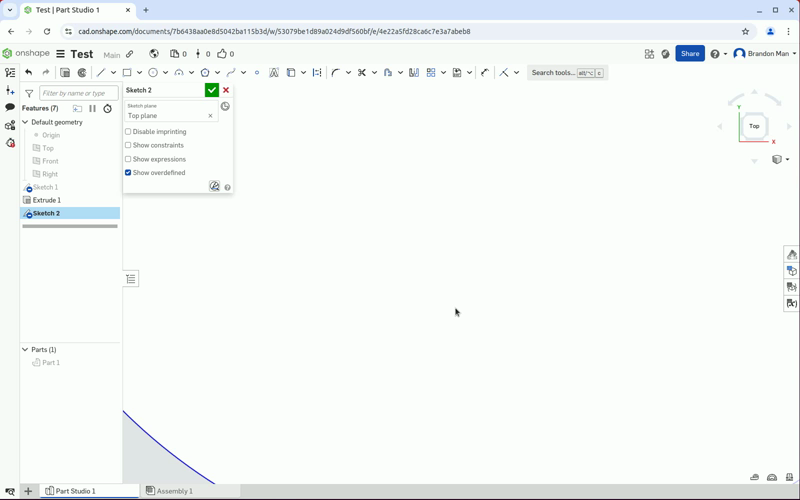
click(455, 307)
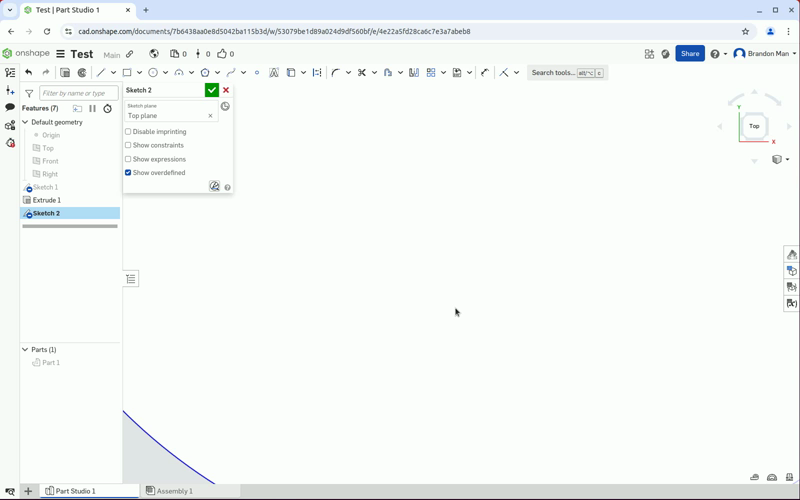
scroll(-6)
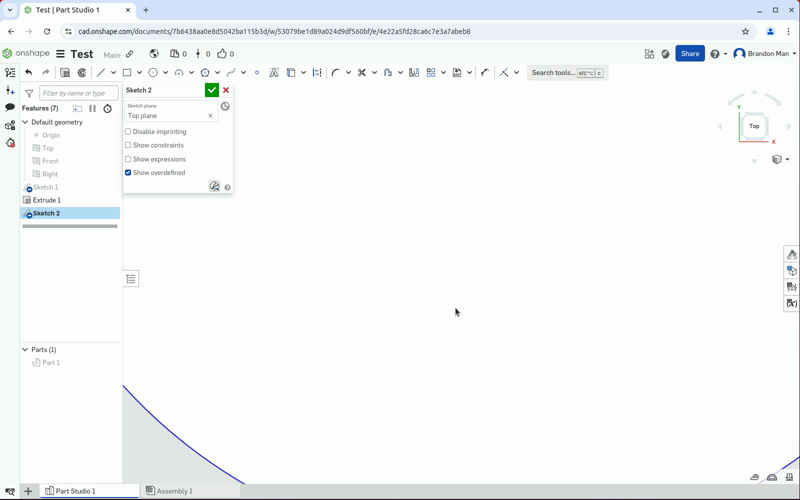
scroll(-6)
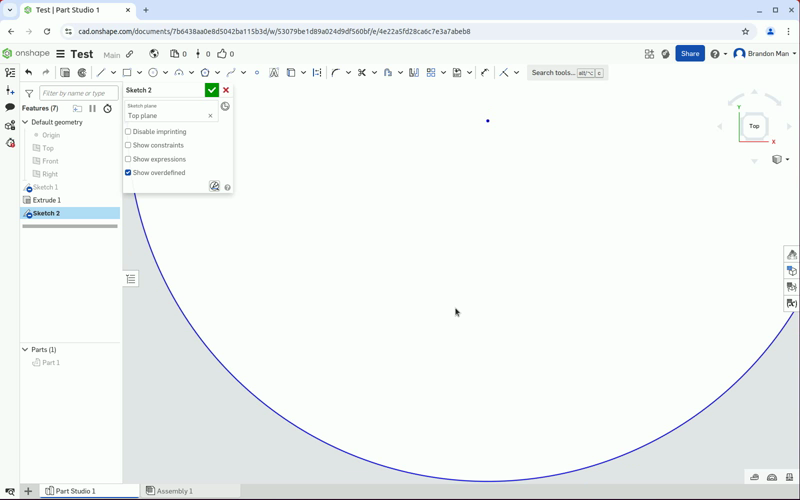
scroll(-6)
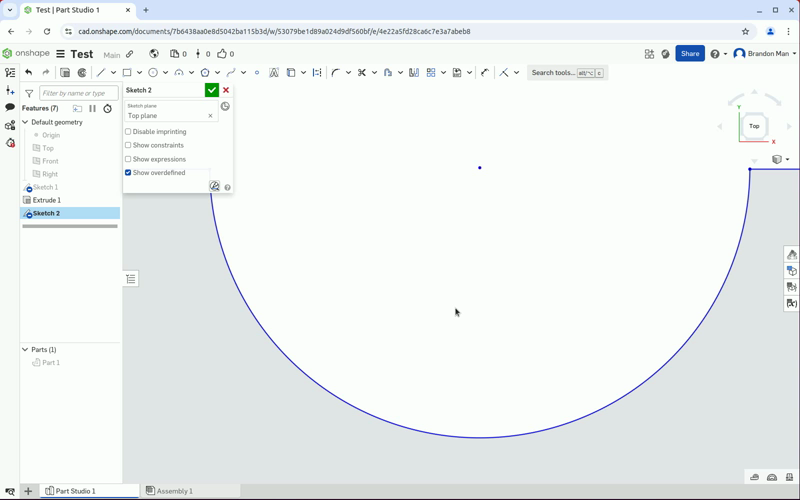
scroll(-6)
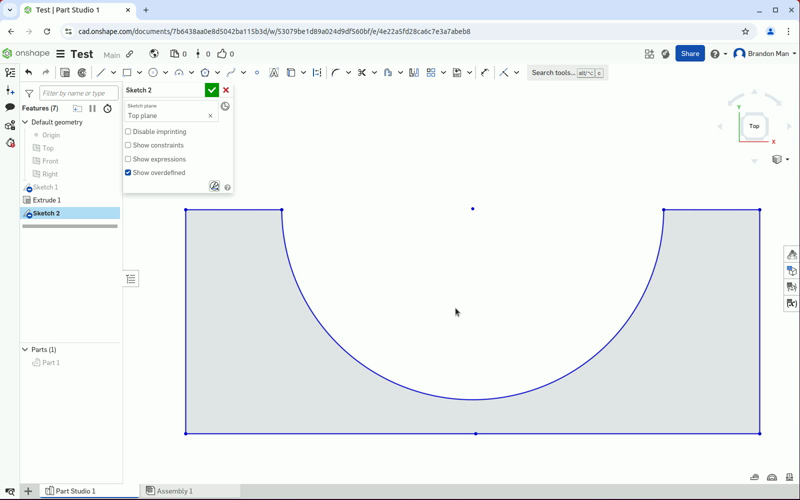
scroll(-6)
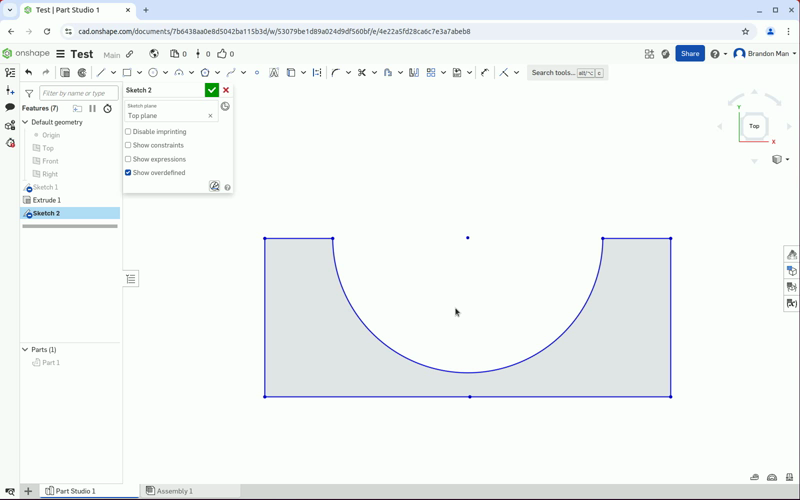
scroll(-6)
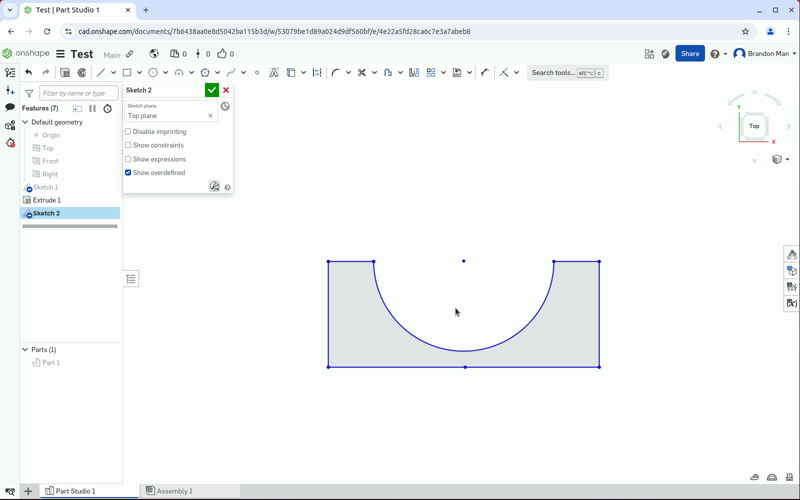
scroll(-6)
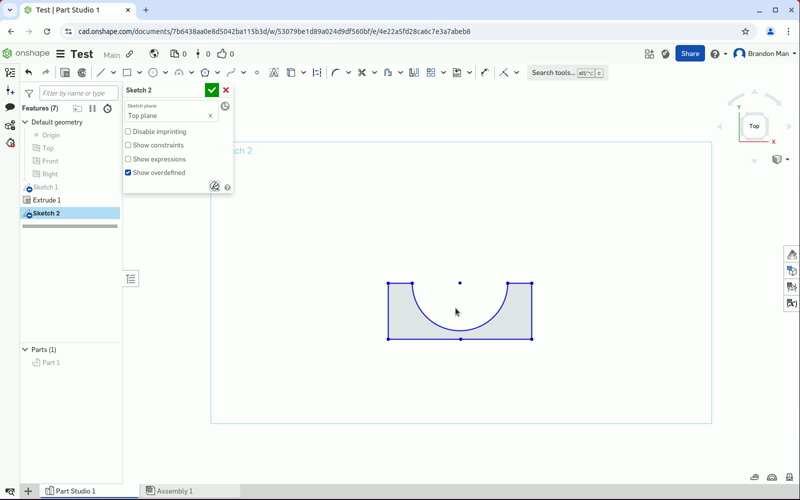
mouse_move(73, 352)
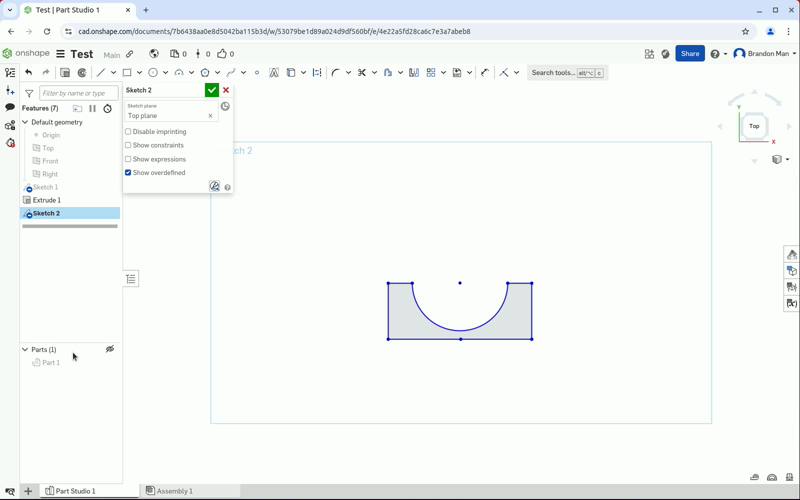
key(shift+y)
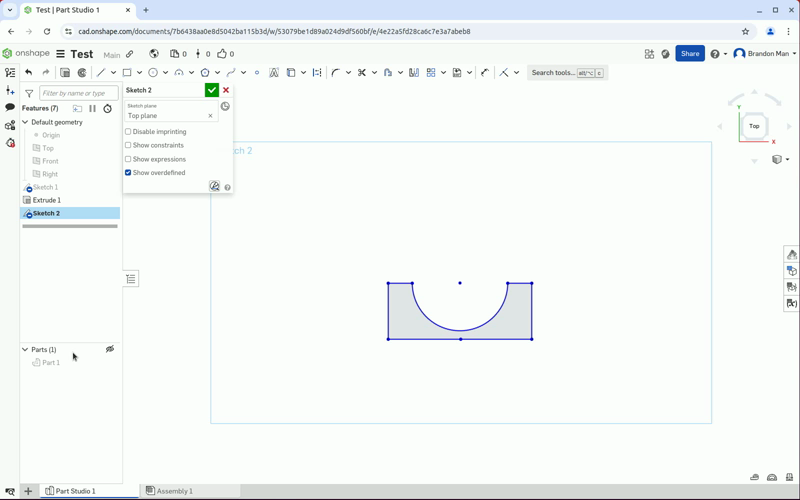
key(shift+e)
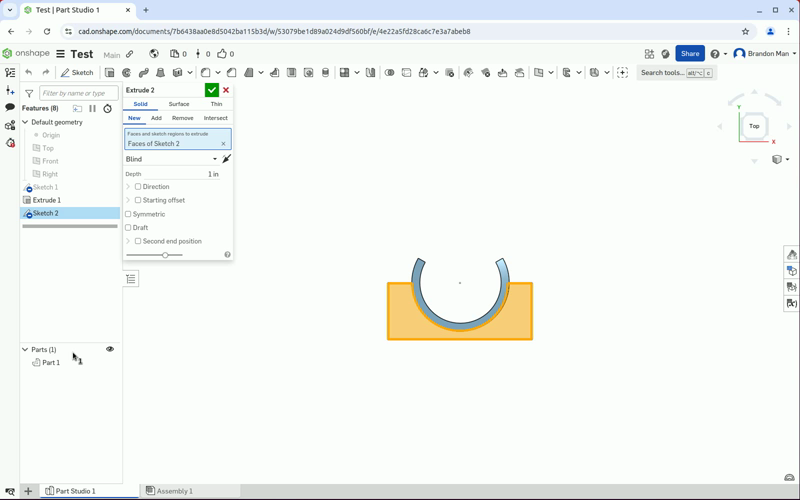
mouse_move(143, 106)
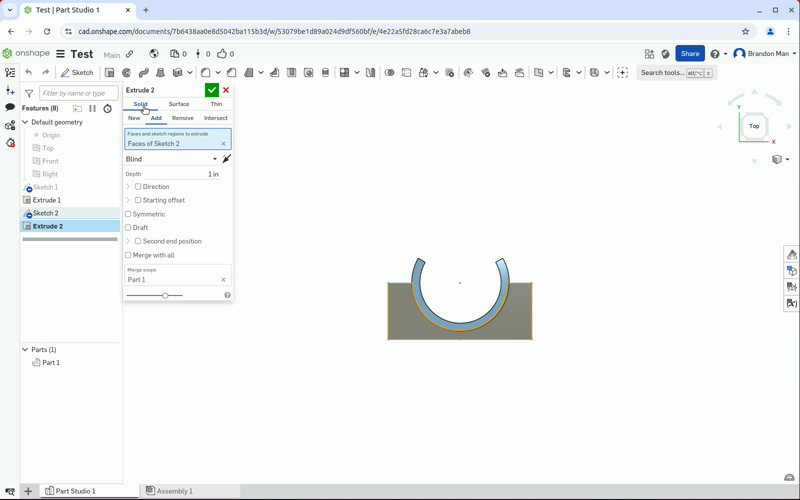
click(143, 106)
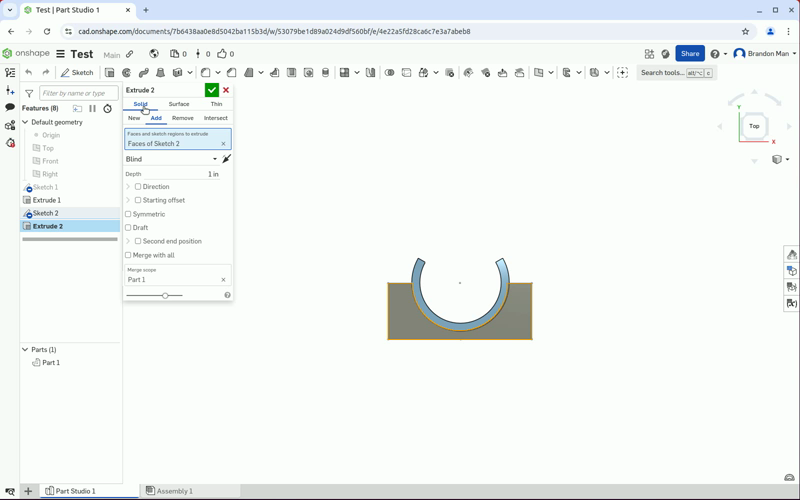
mouse_move(137, 120)
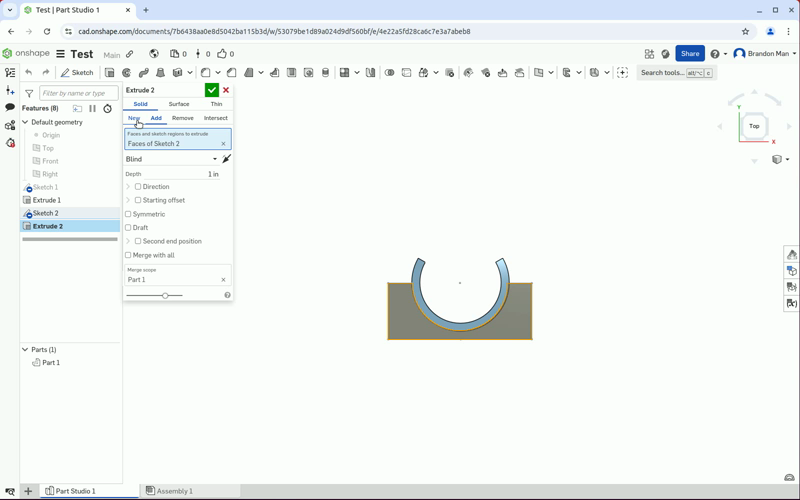
click(137, 120)
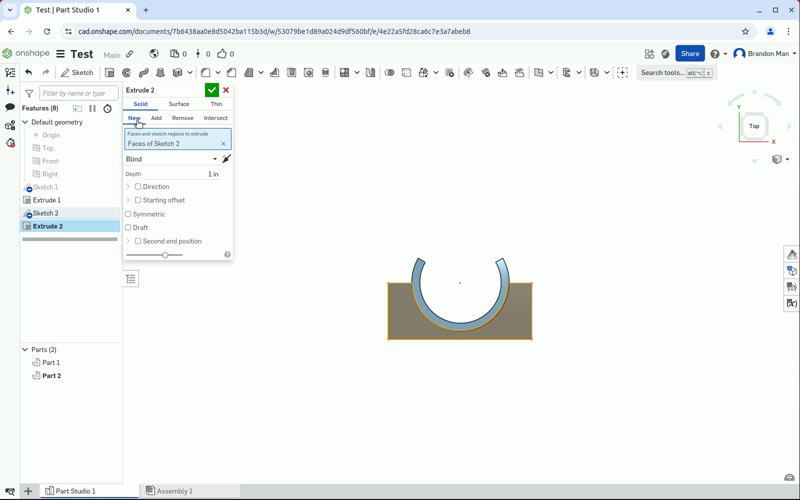
key(tab, 4)
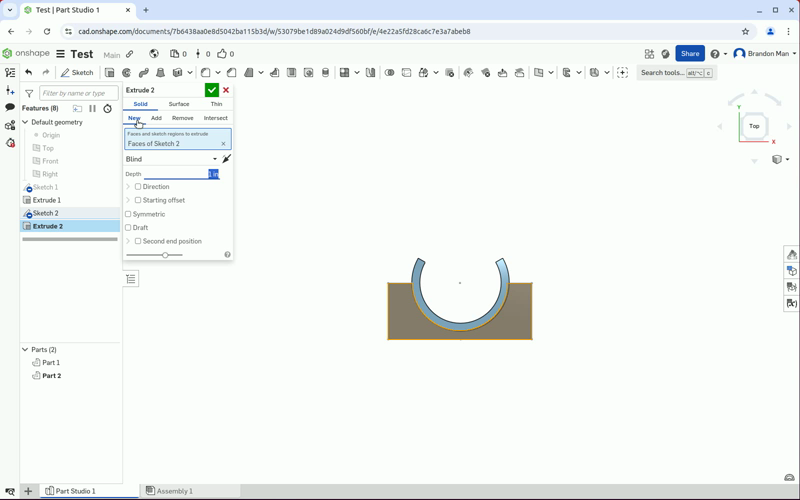
text(3.37)
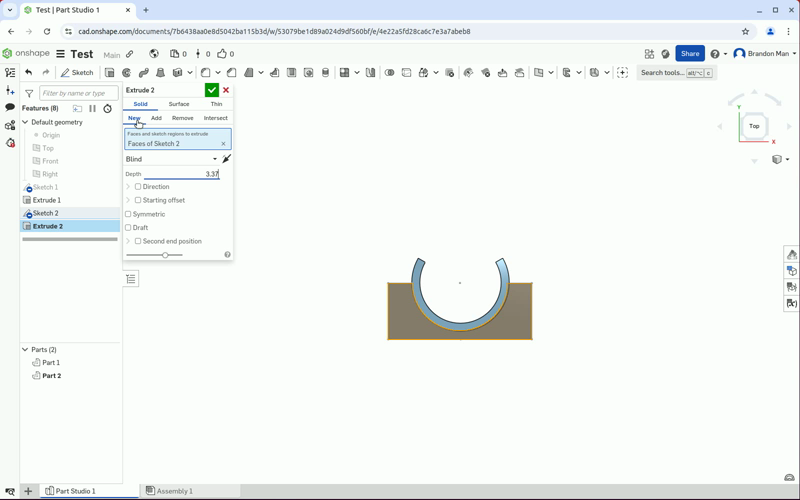
key(enter)
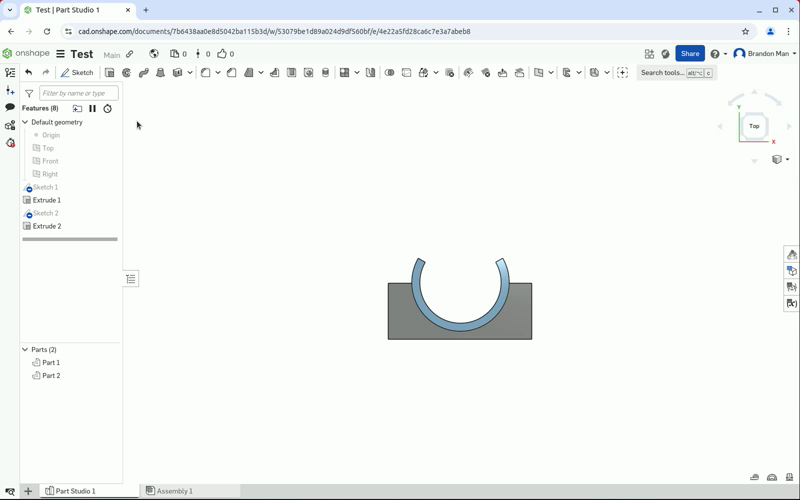
key(shift+h)
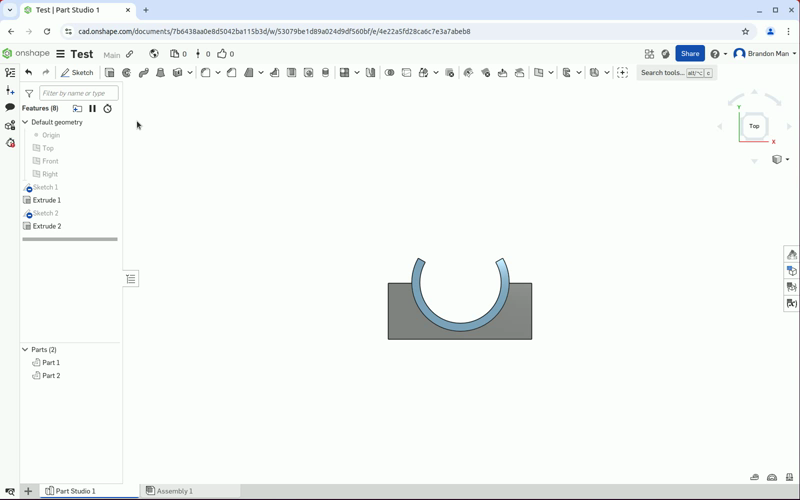
key(shift+h)
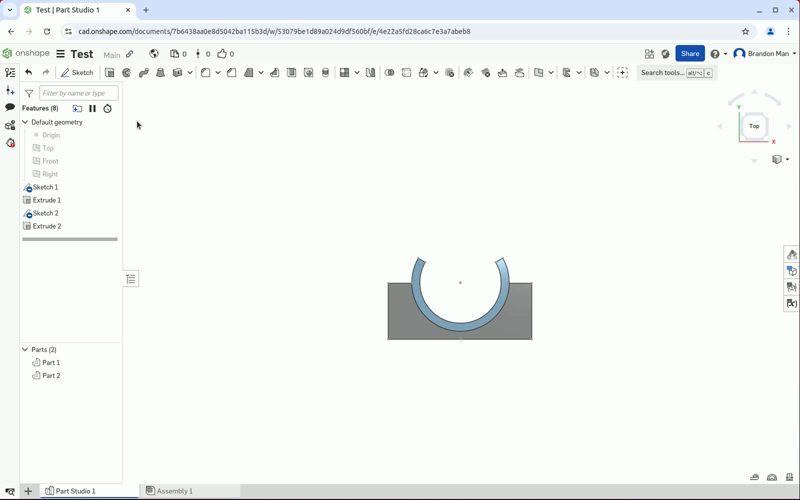
key(shift+7)
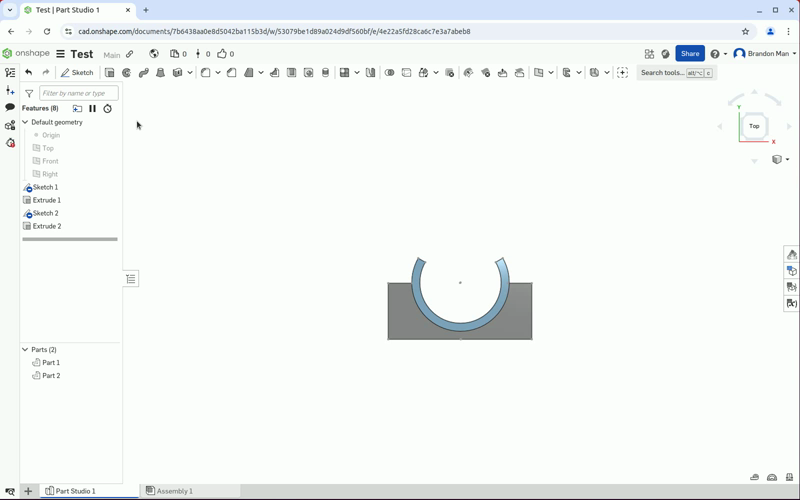
key(up, 3)
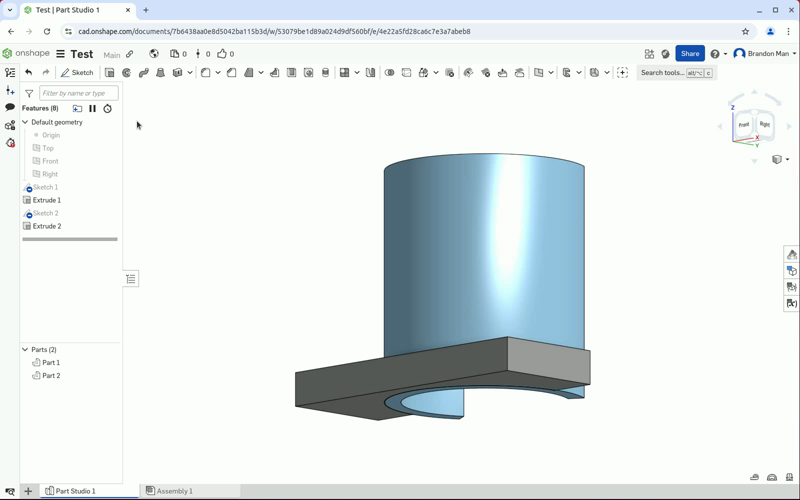
key(left, 3)
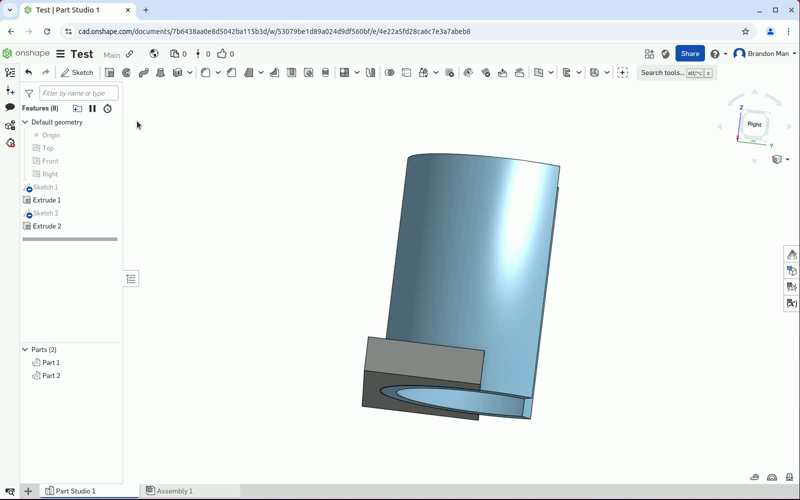
key(right, 3)
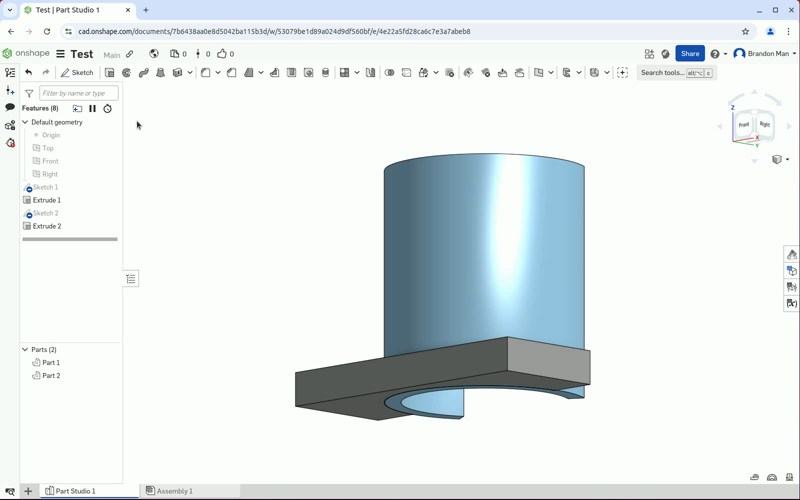
key(down, 3)
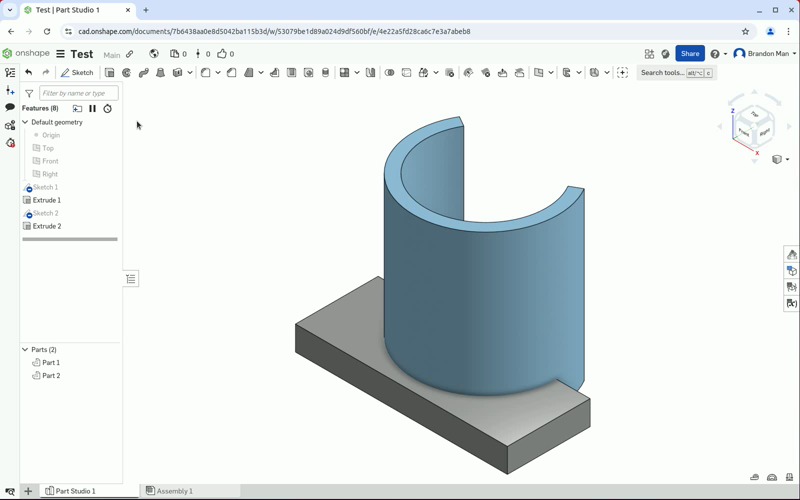
mouse_move(73, 189)
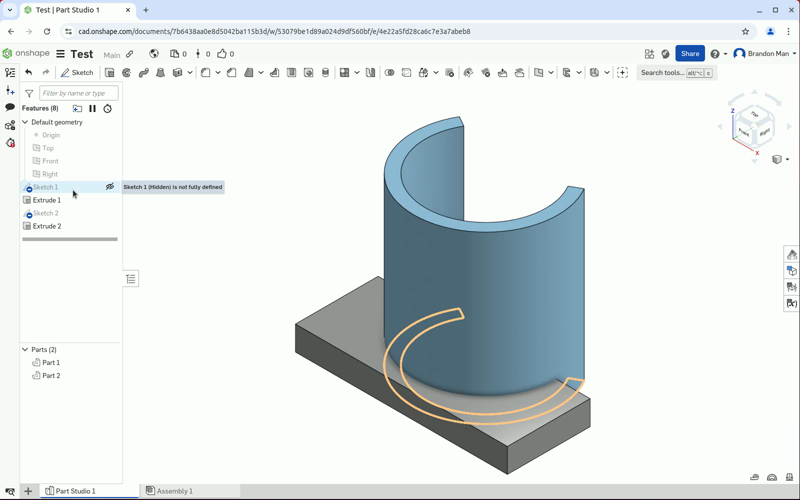
click(73, 189)